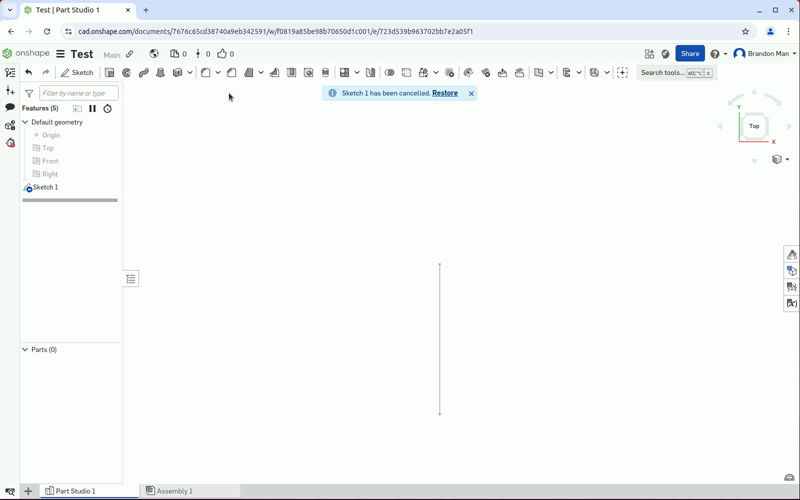
key(shift+h)
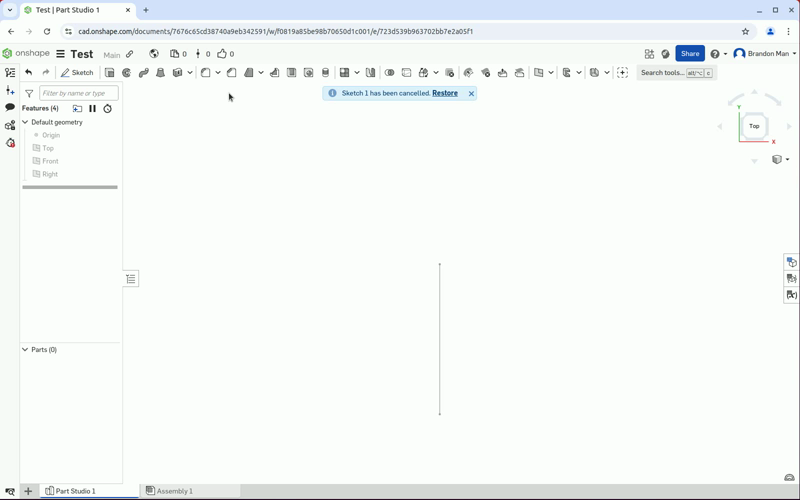
mouse_move(73, 352)
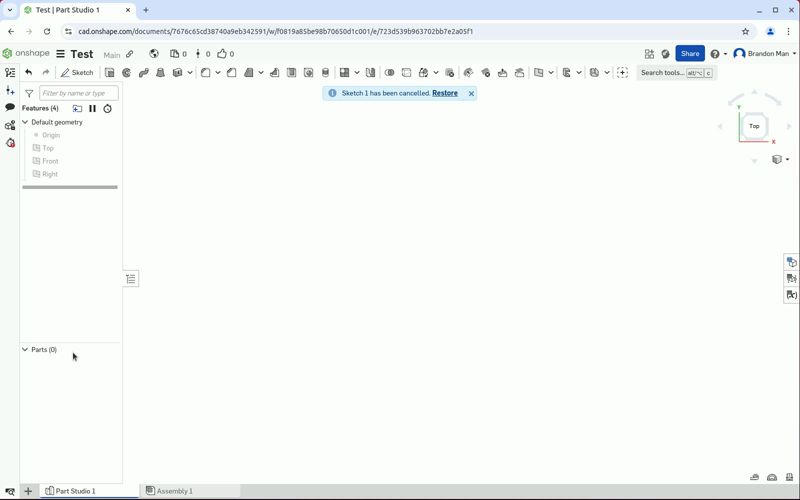
key(y)
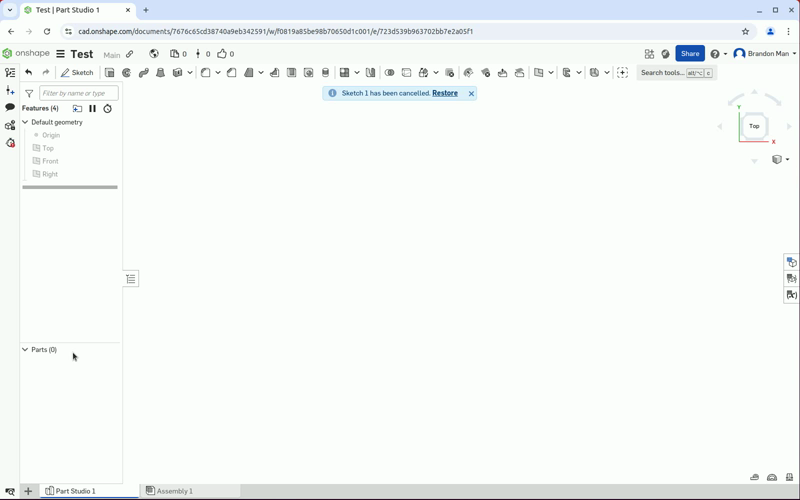
key(shift+p)
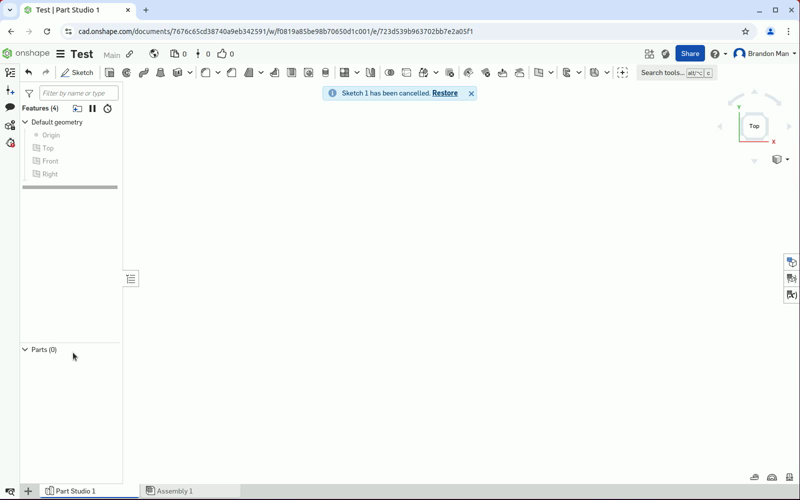
key(space)
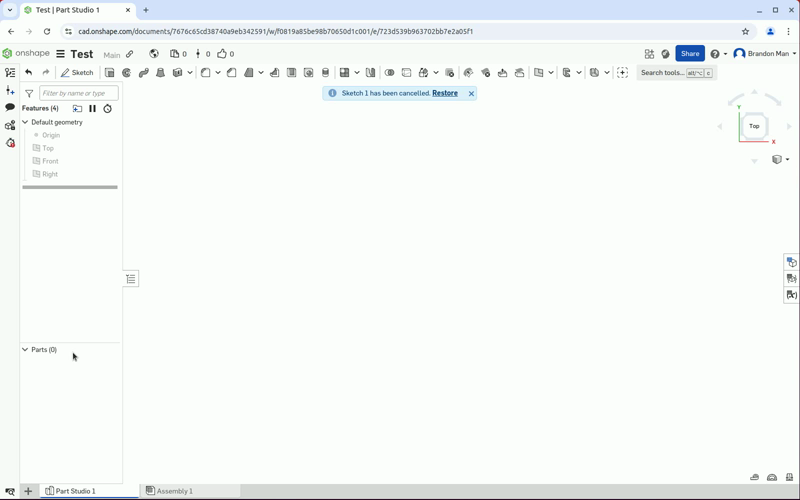
key_down(shift)
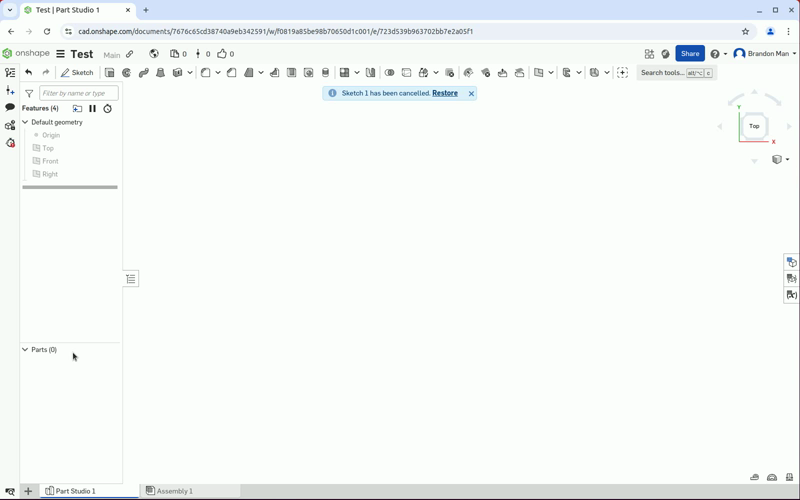
key(up)
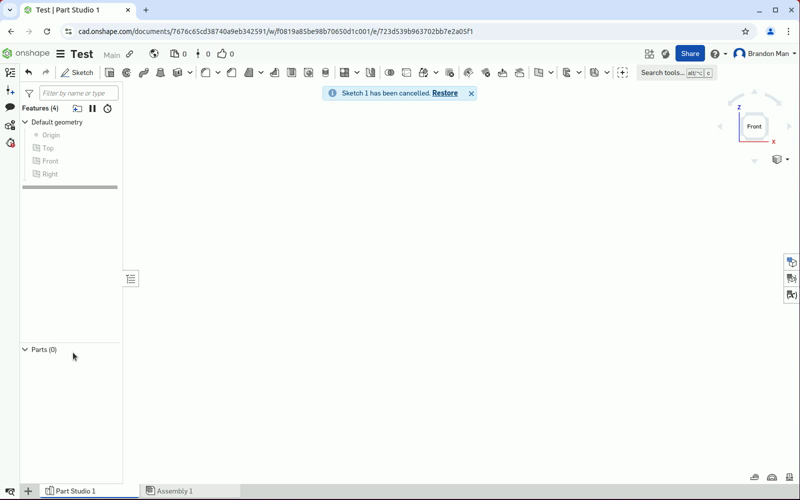
key_up(shift)
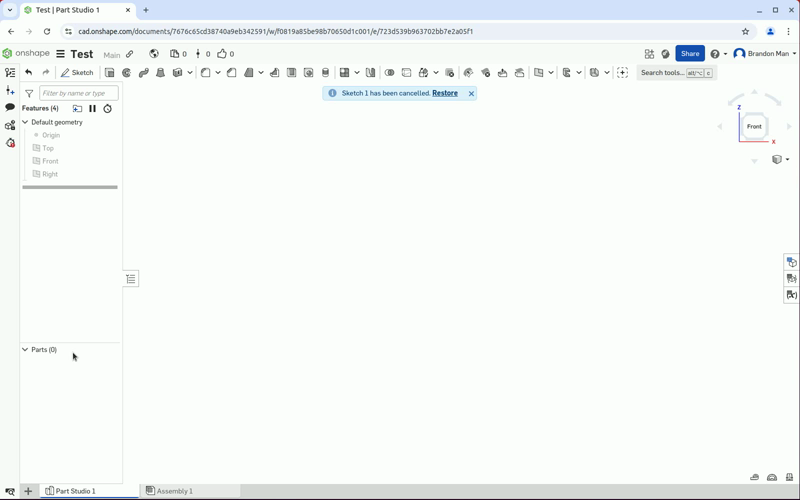
mouse_move(73, 352)
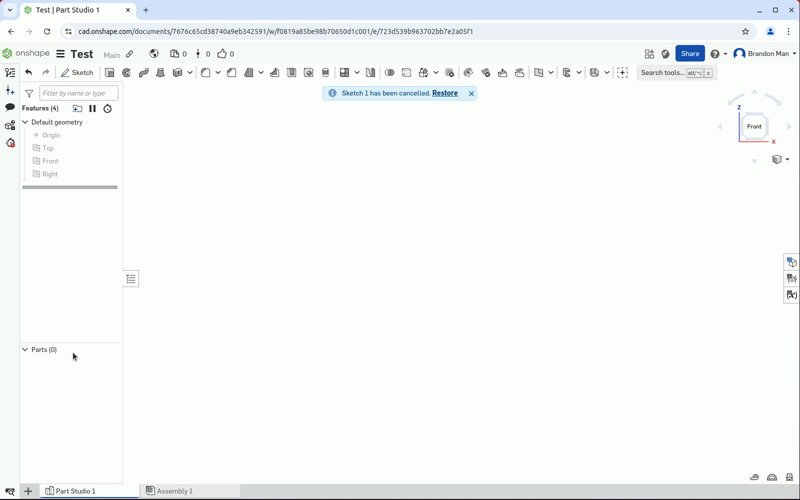
key(shift+y)
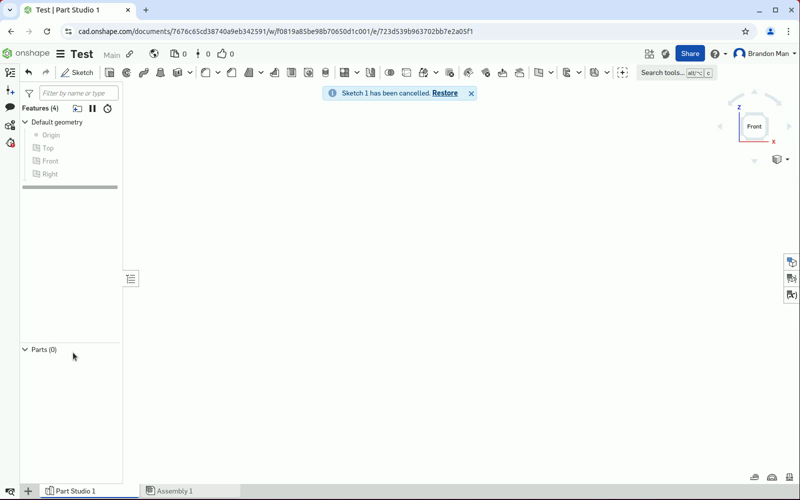
key(shift+s)
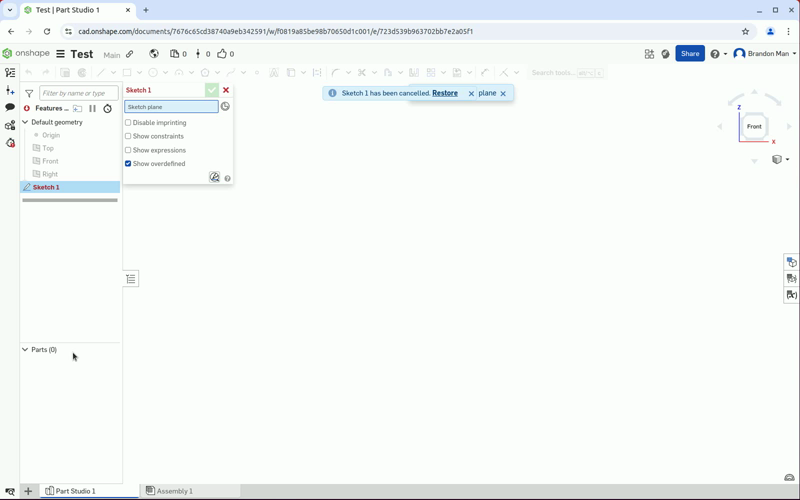
mouse_move(73, 163)
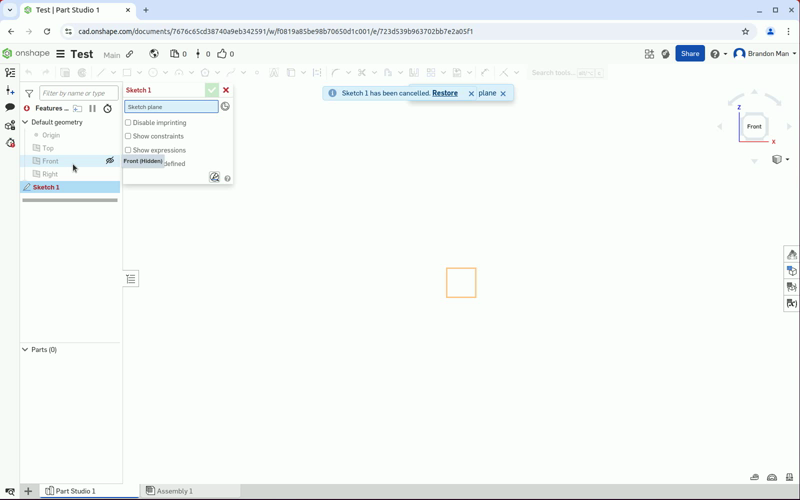
click(73, 163)
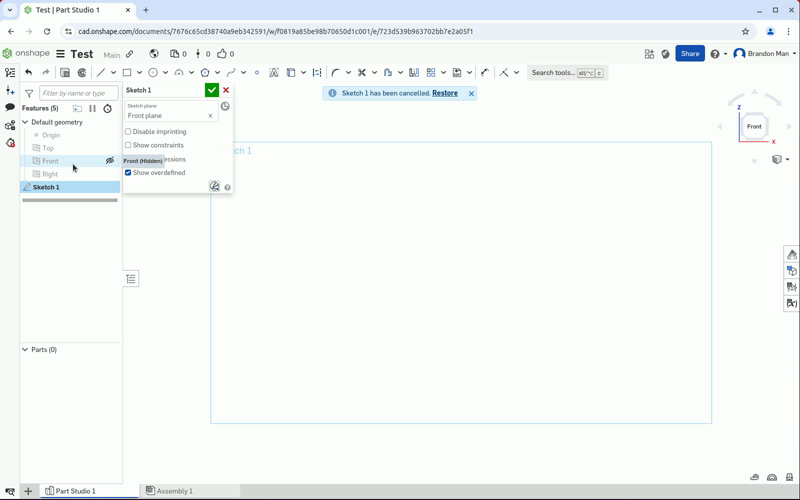
mouse_move(73, 352)
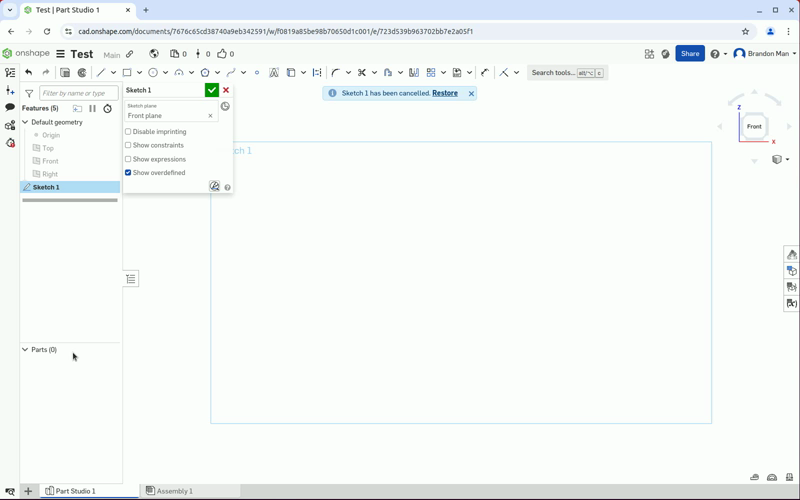
key(y)
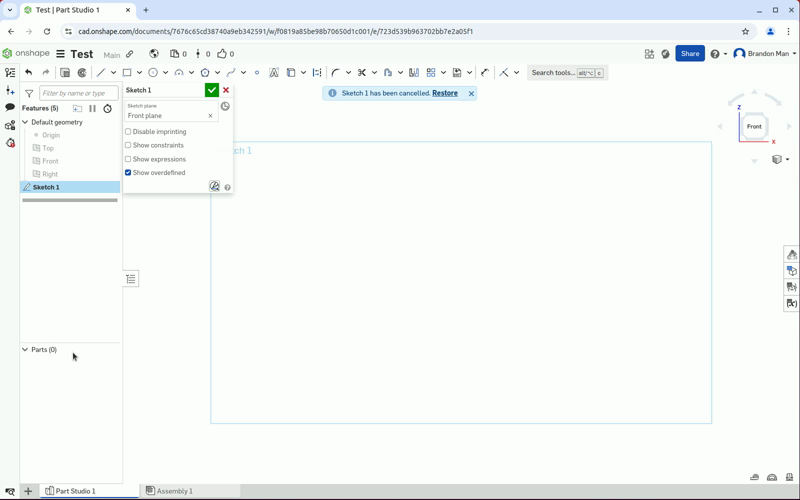
key(l)
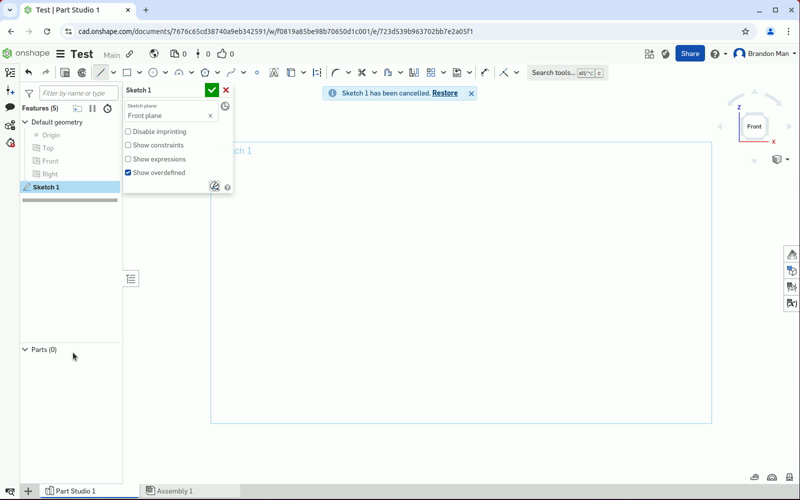
key_down(shift)
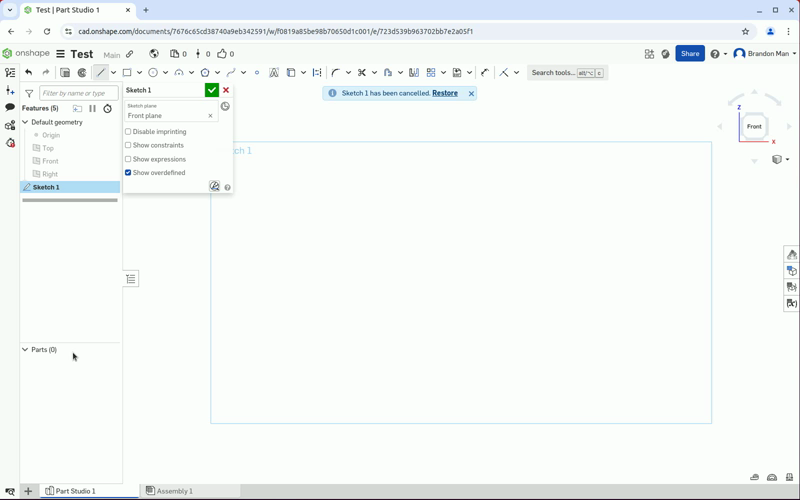
mouse_move(417, 307)
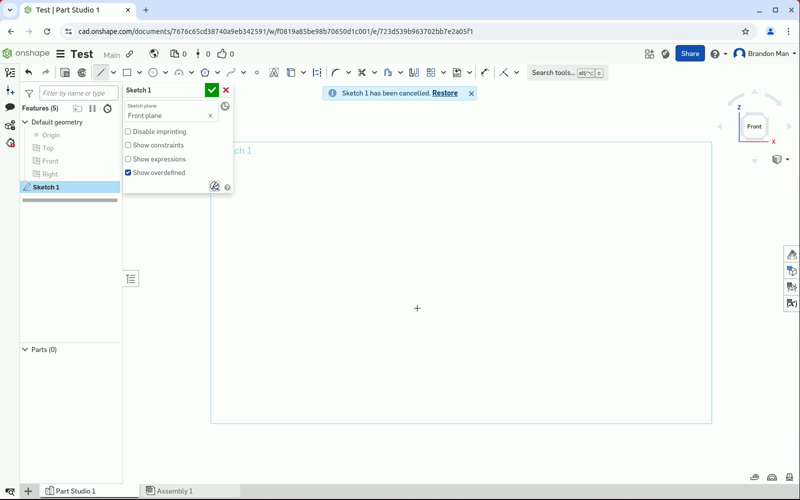
click(417, 307)
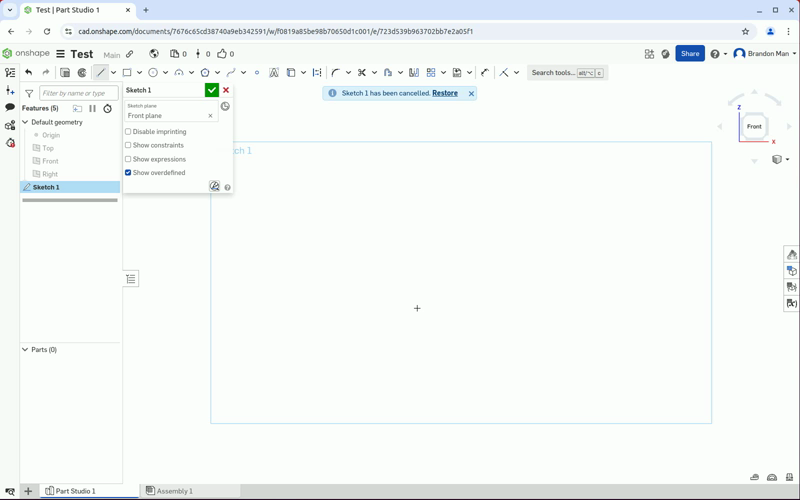
key_up(shift)
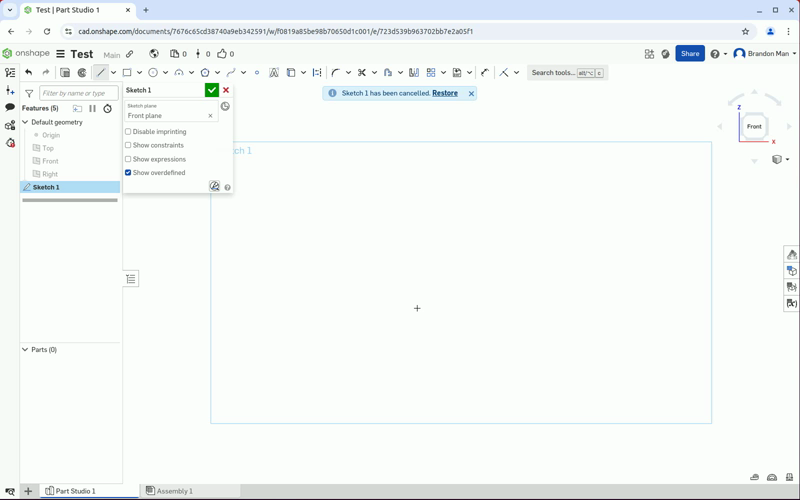
key_down(shift)
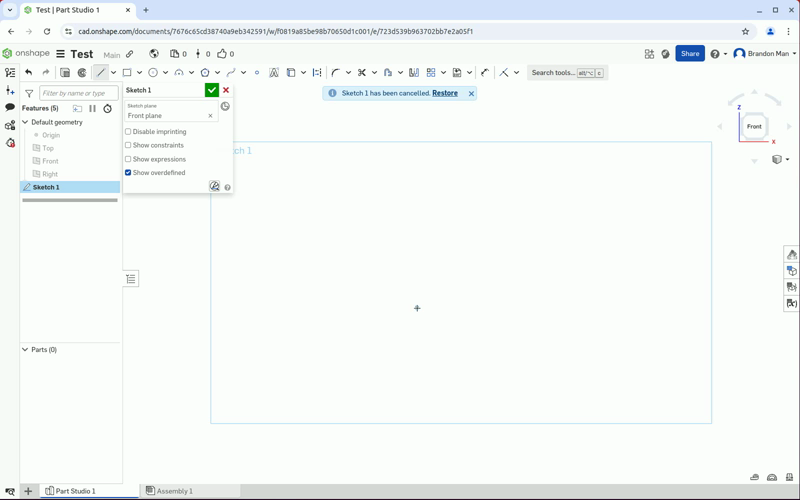
mouse_move(504, 307)
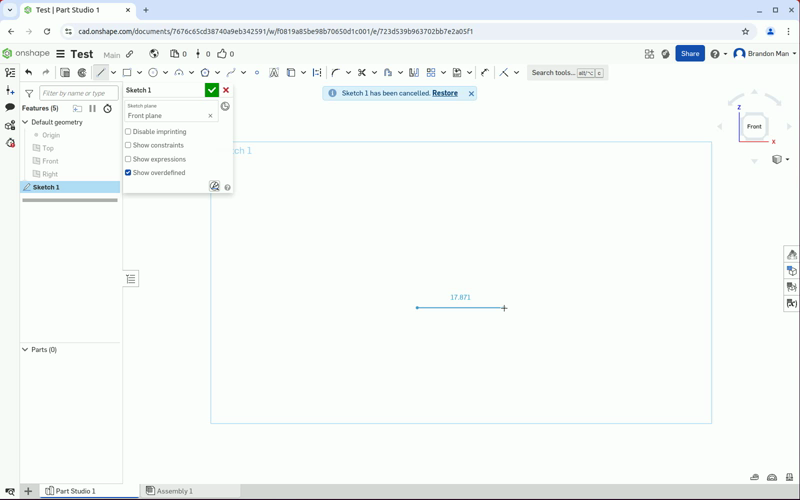
click(504, 307)
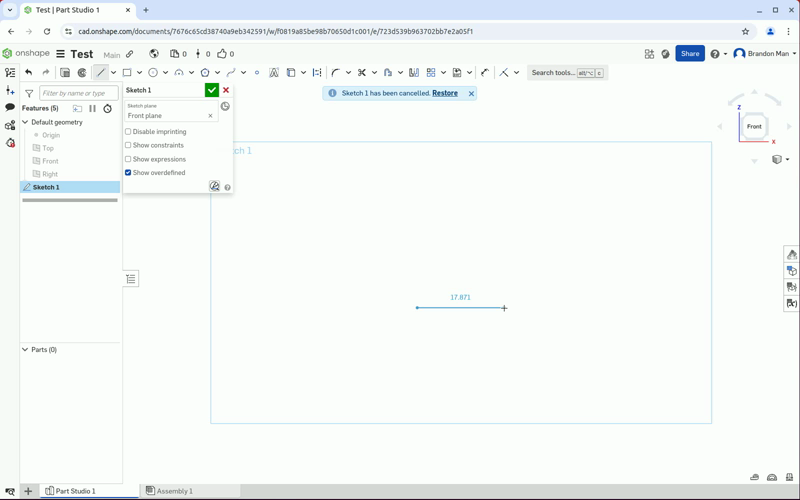
key_up(shift)
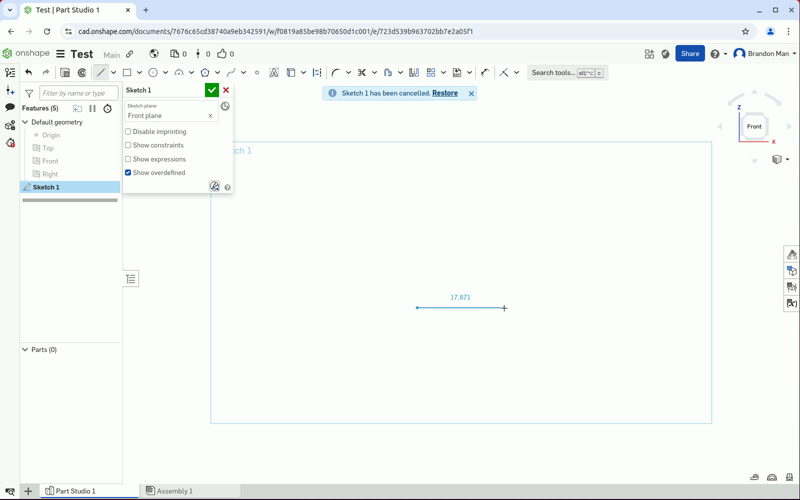
key_down(shift)
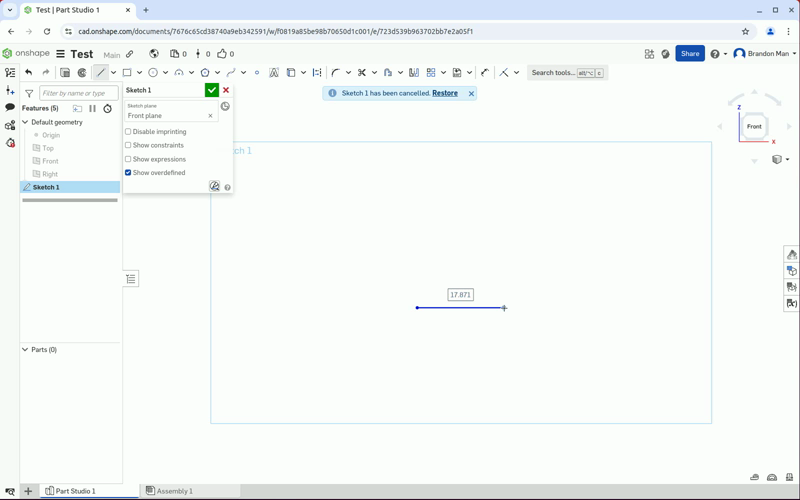
mouse_move(534, 307)
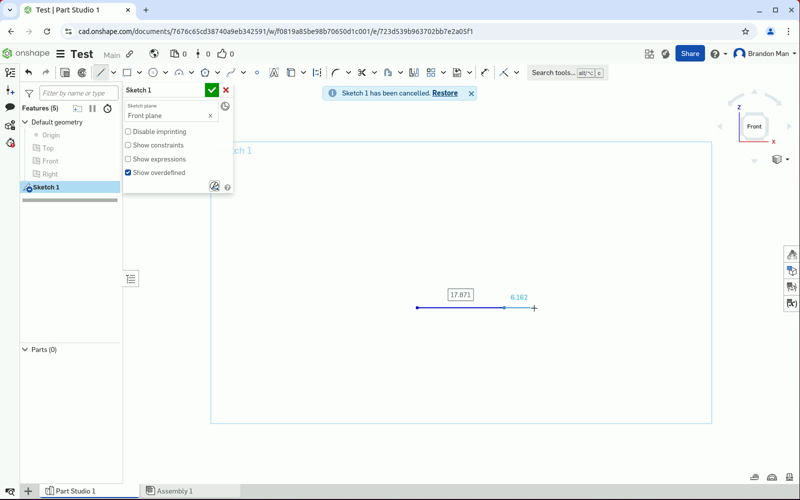
mouse_move(504, 258)
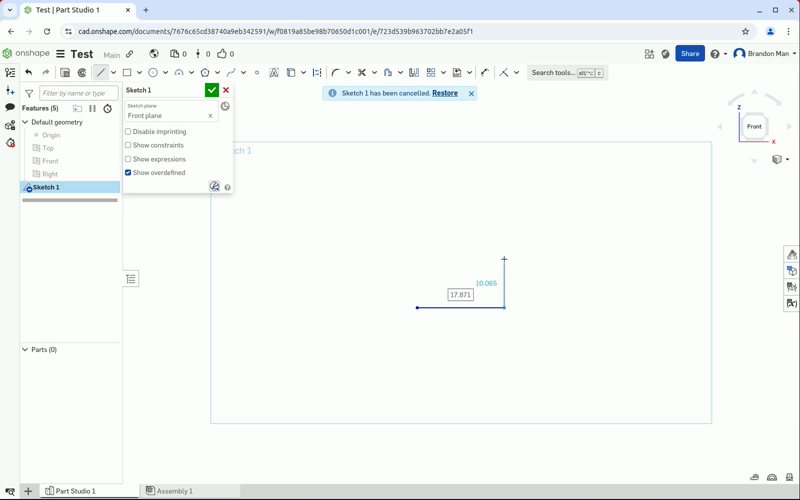
click(504, 258)
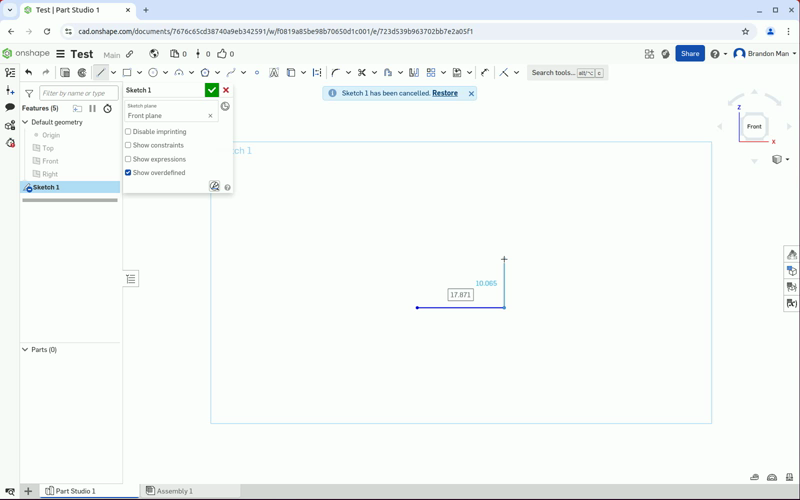
key_up(shift)
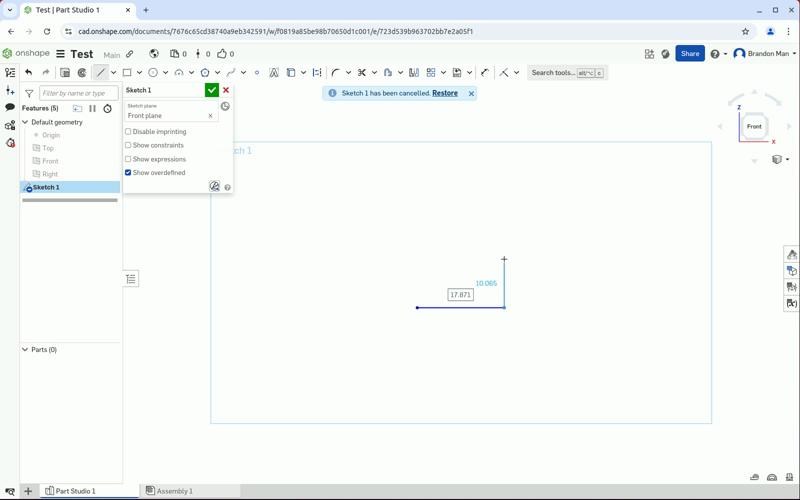
key_down(shift)
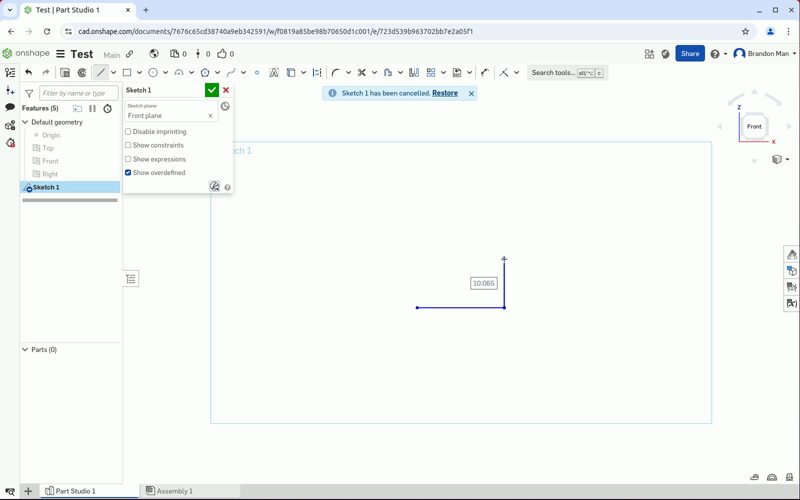
mouse_move(534, 258)
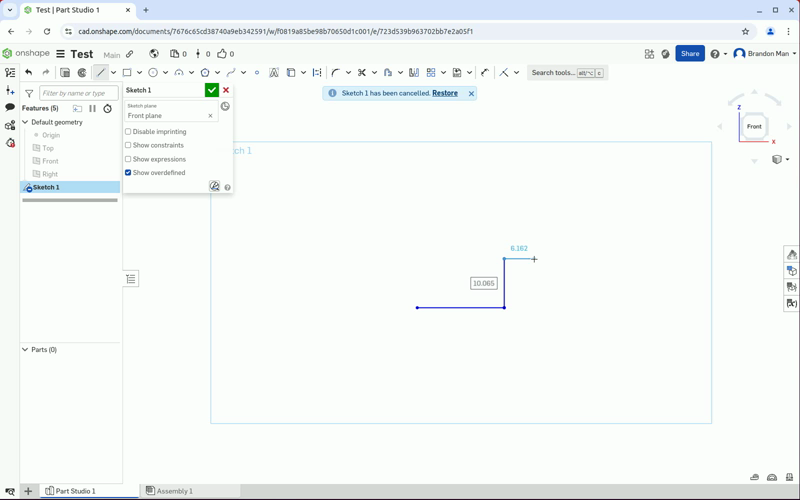
mouse_move(461, 258)
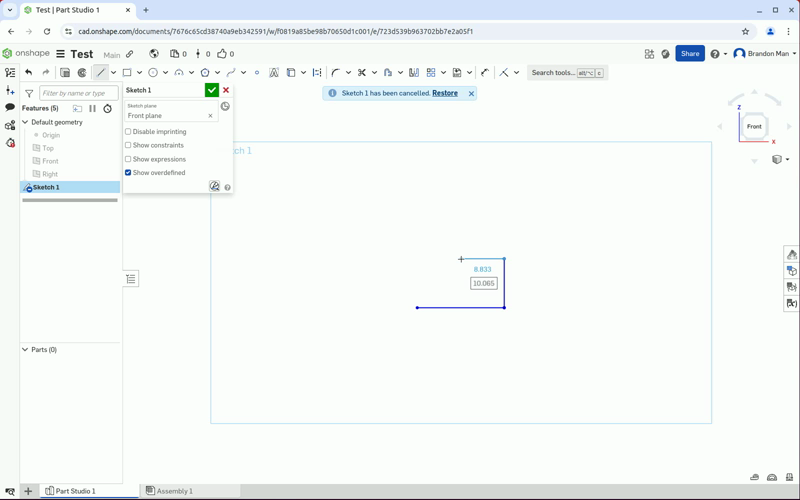
click(461, 258)
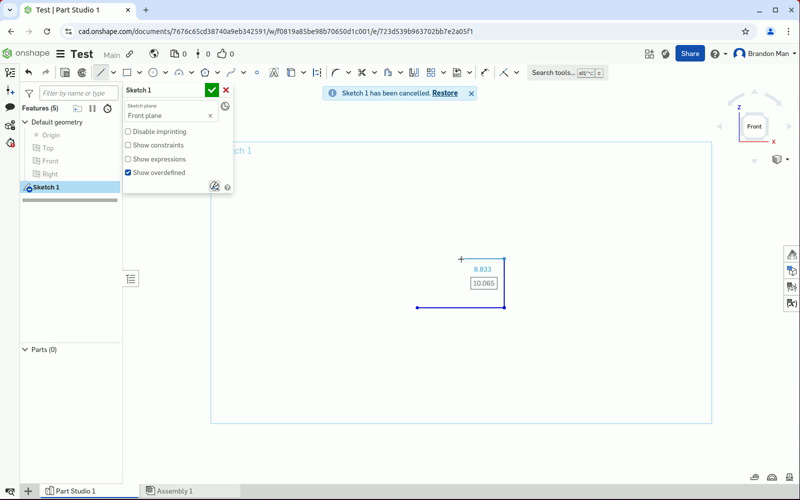
key_up(shift)
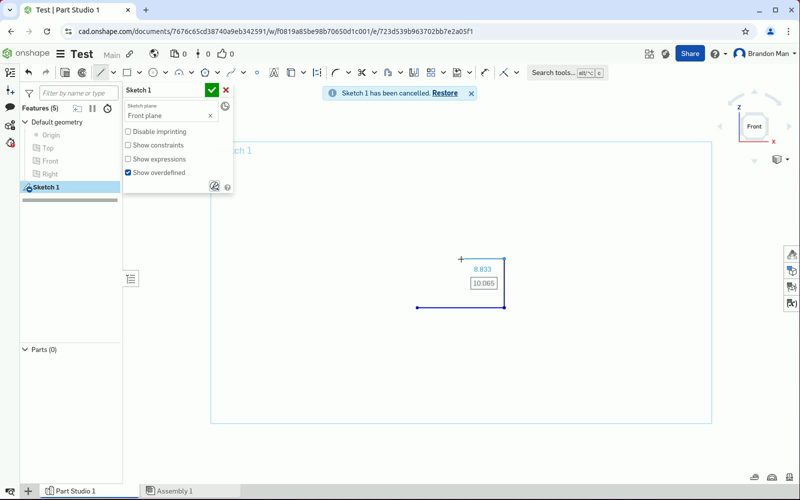
key_down(shift)
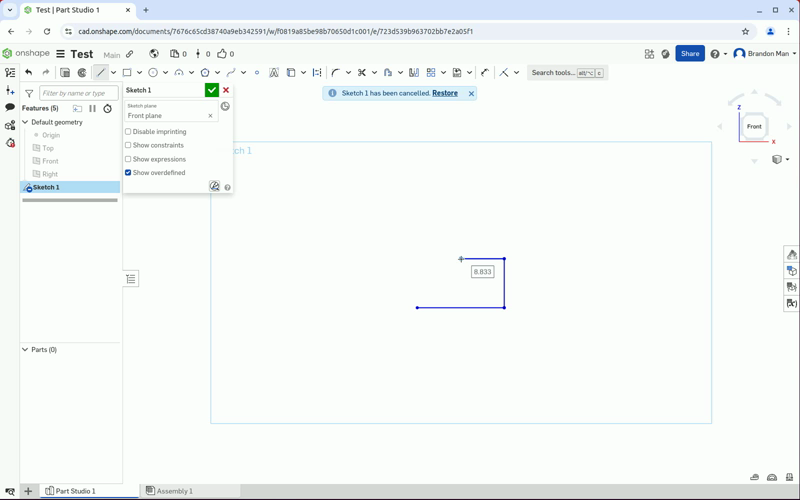
mouse_move(491, 258)
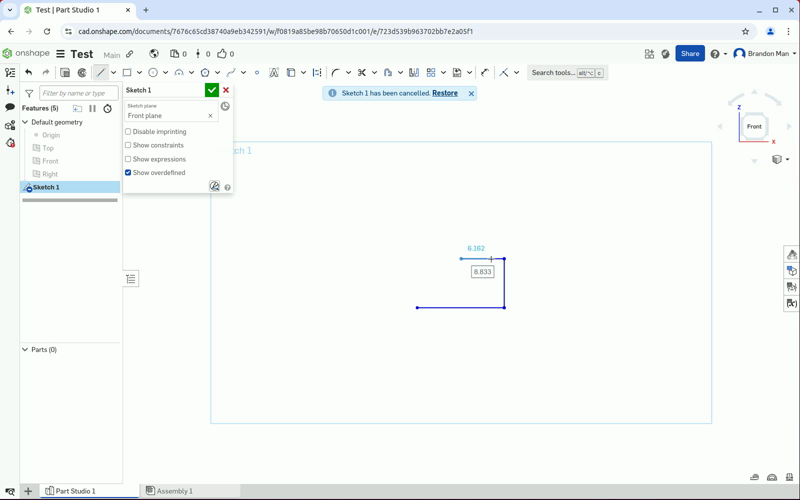
mouse_move(417, 258)
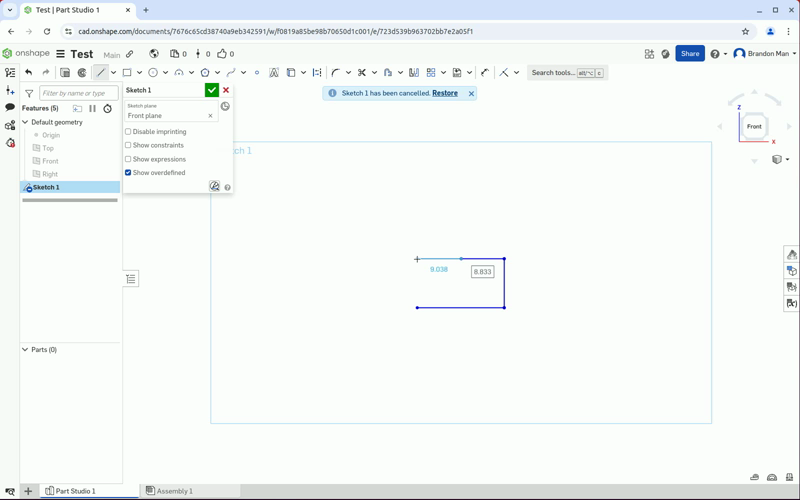
click(417, 258)
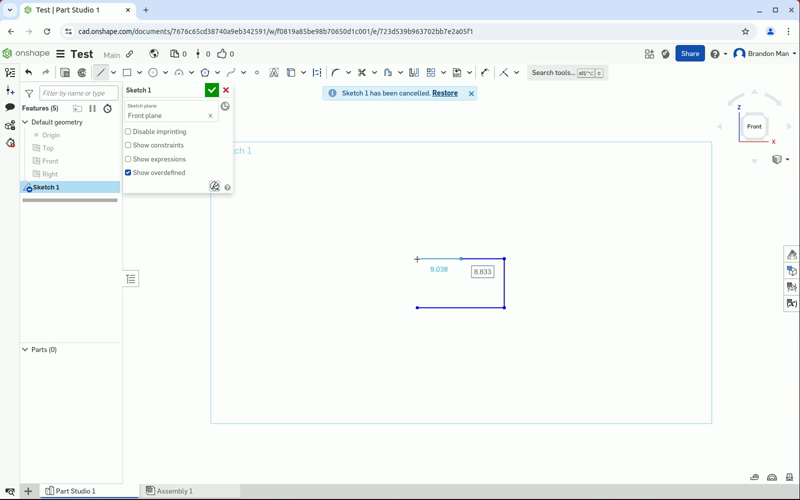
key_up(shift)
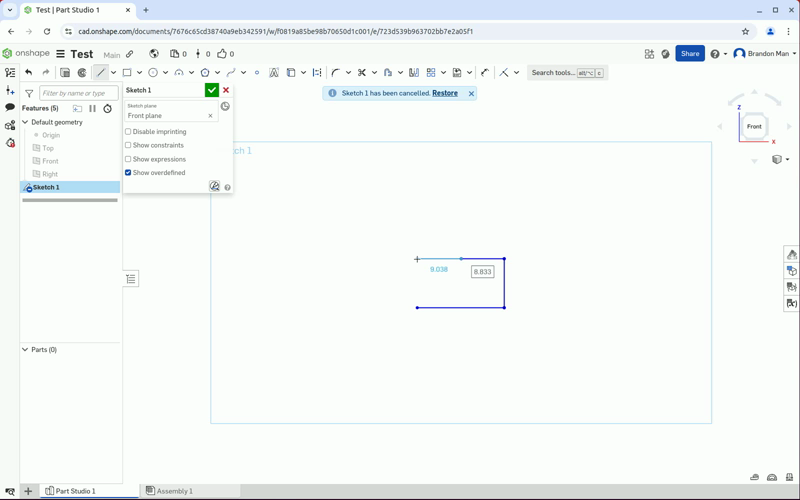
mouse_move(447, 258)
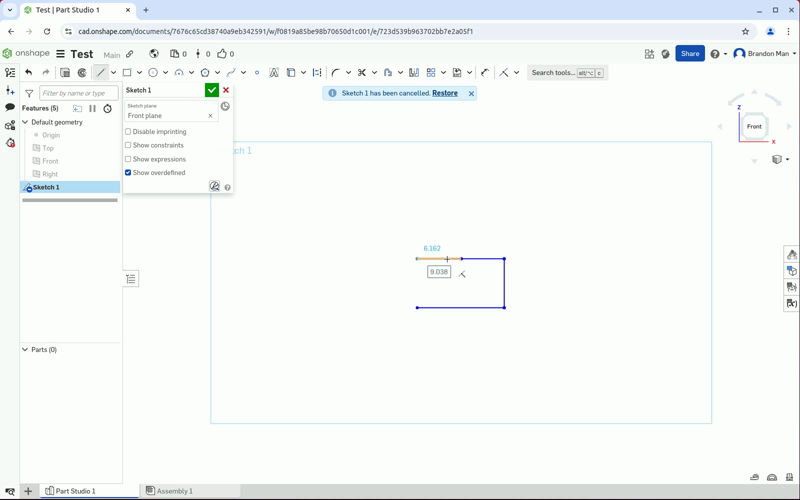
key_down(shift)
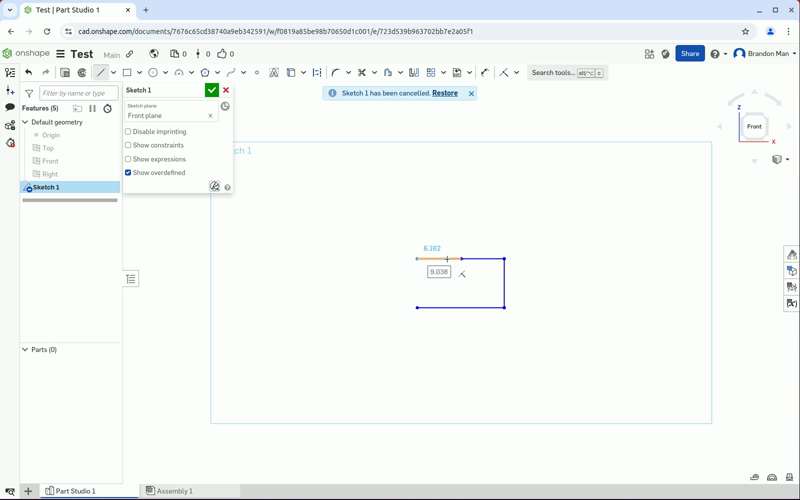
mouse_move(417, 307)
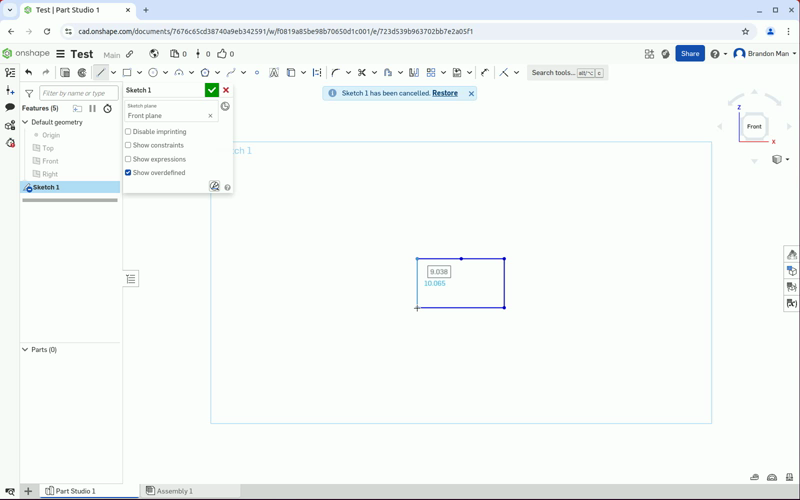
key_up(shift)
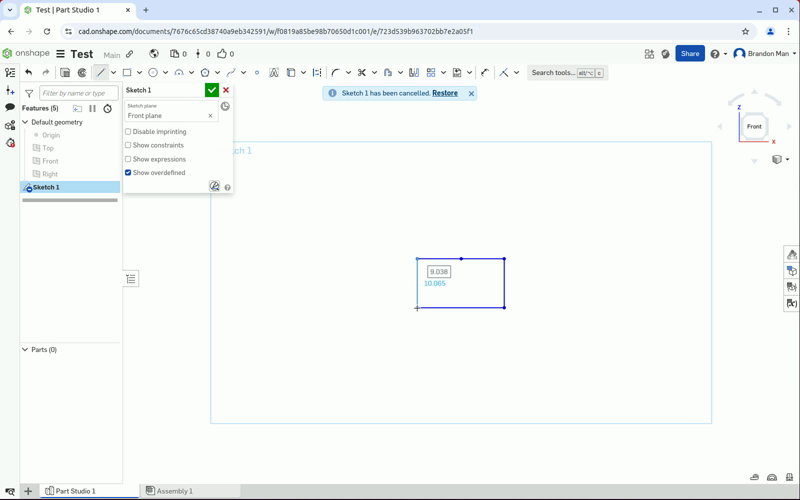
click(417, 307)
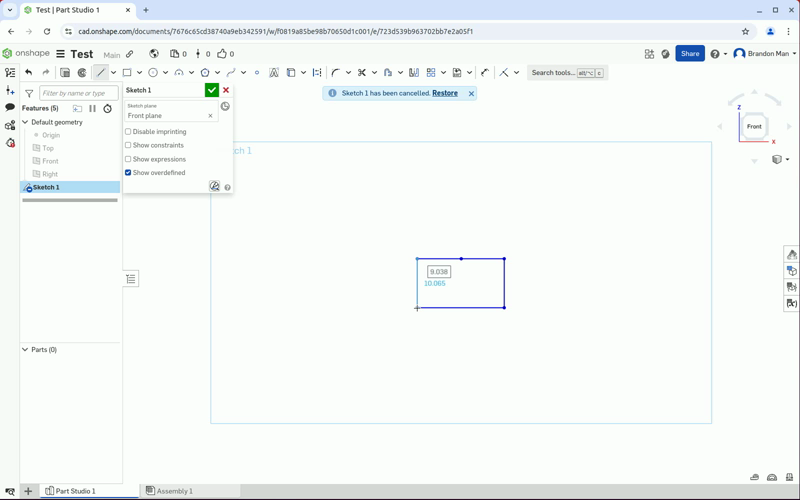
key(esc)
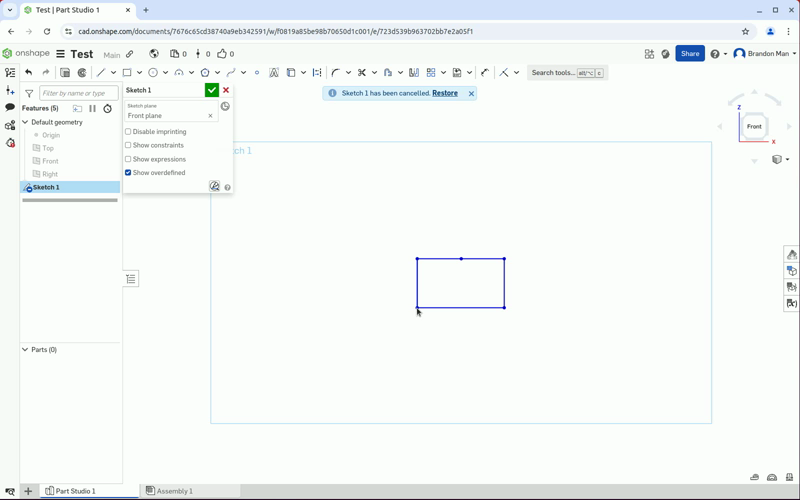
mouse_move(428, 273)
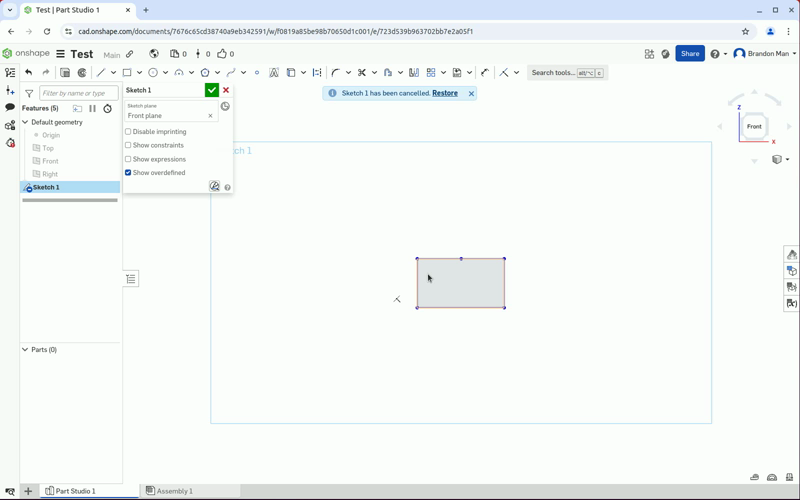
click(428, 273)
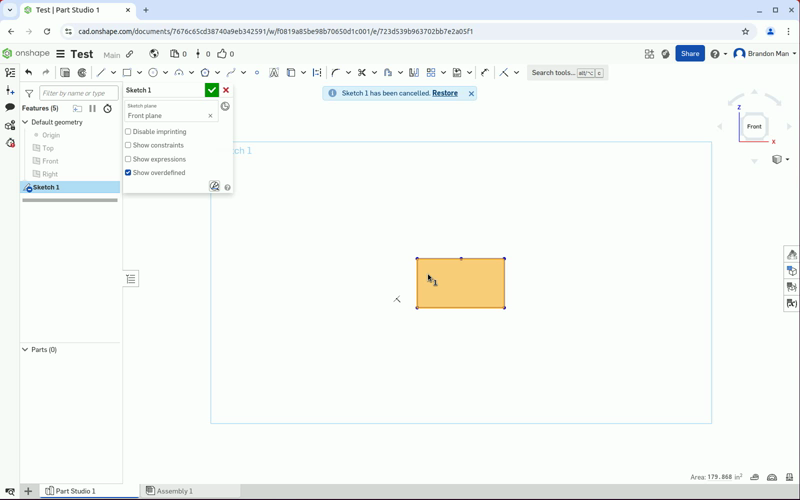
mouse_move(73, 352)
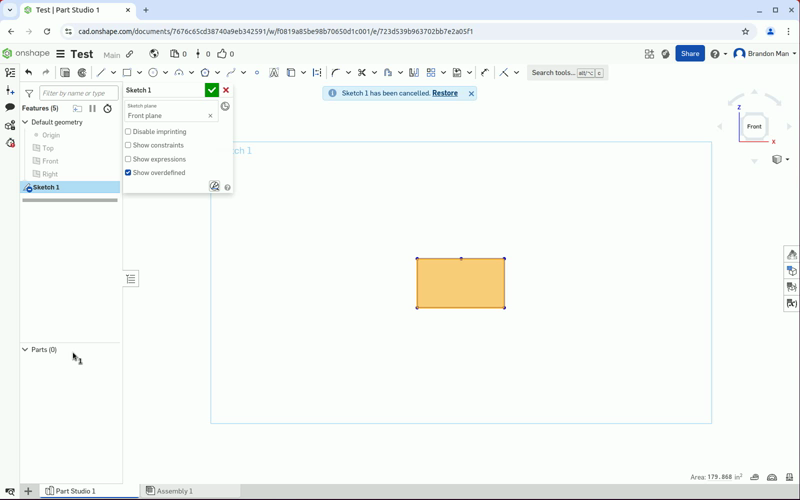
key(shift+y)
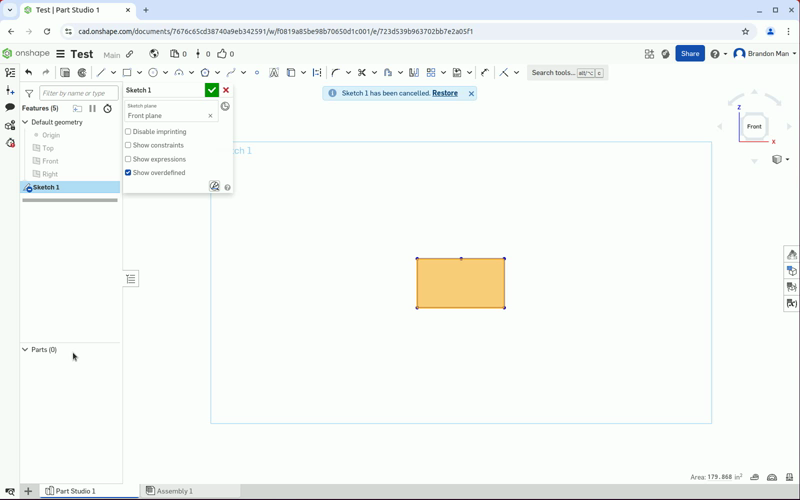
key(shift+e)
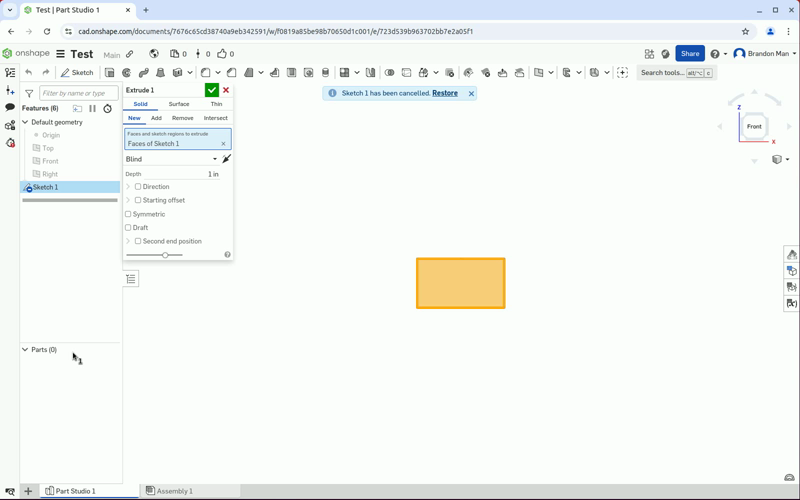
mouse_move(143, 106)
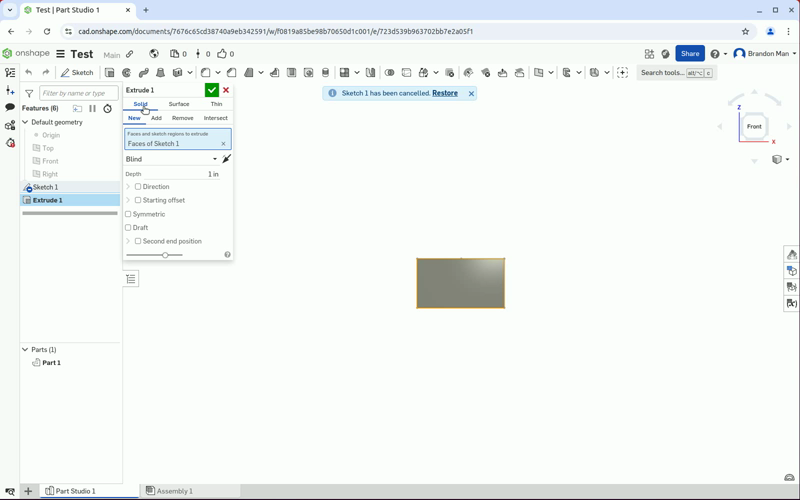
click(143, 106)
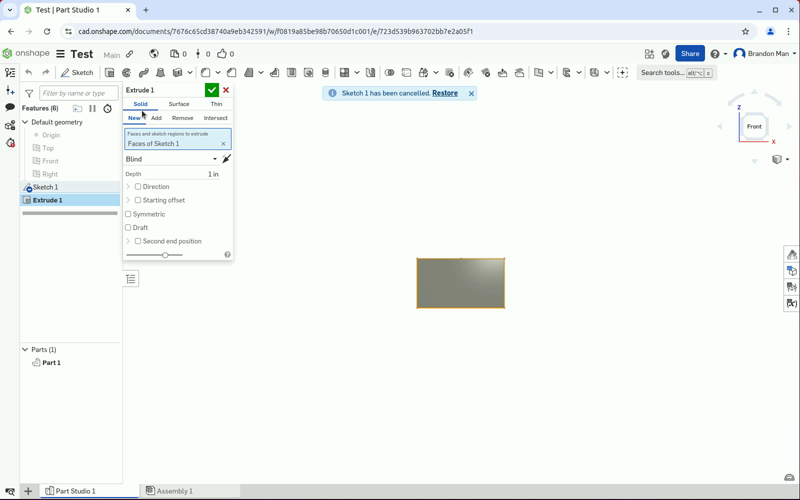
mouse_move(137, 120)
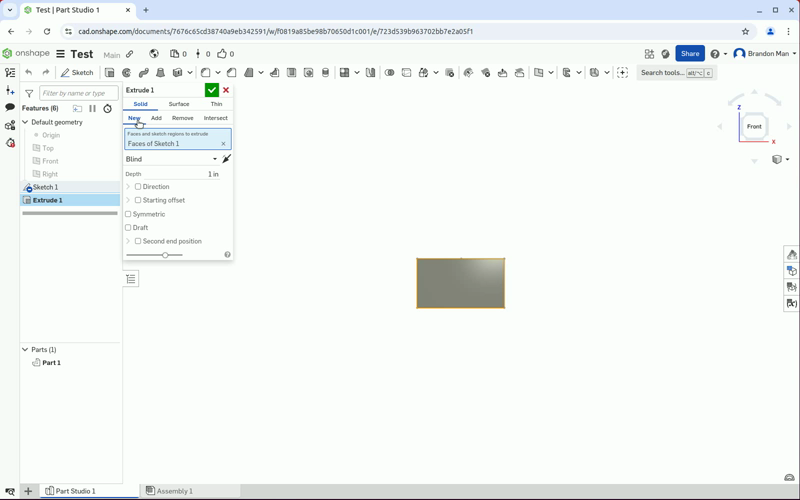
click(137, 120)
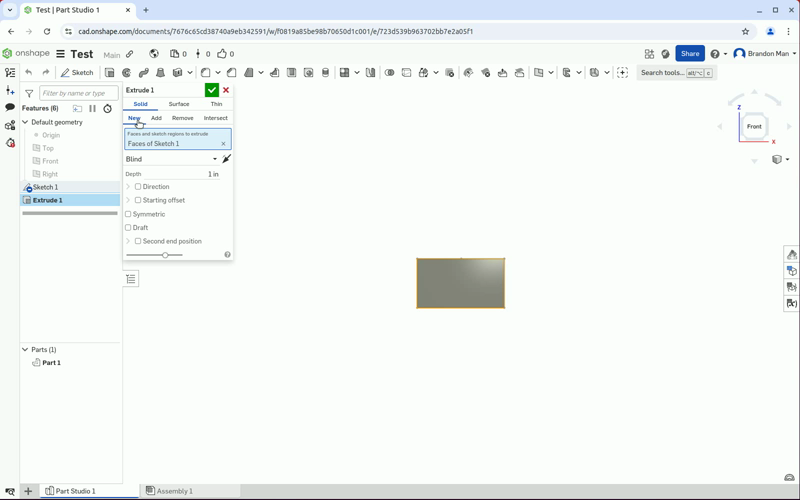
key(tab, 4)
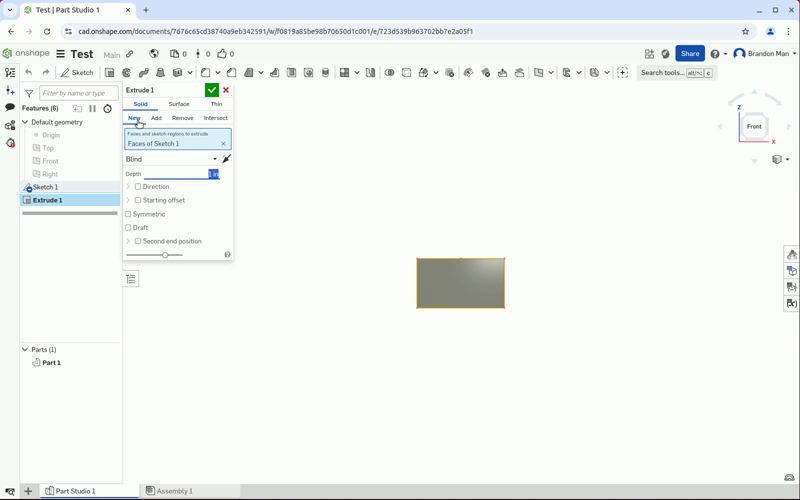
text(-0.722)
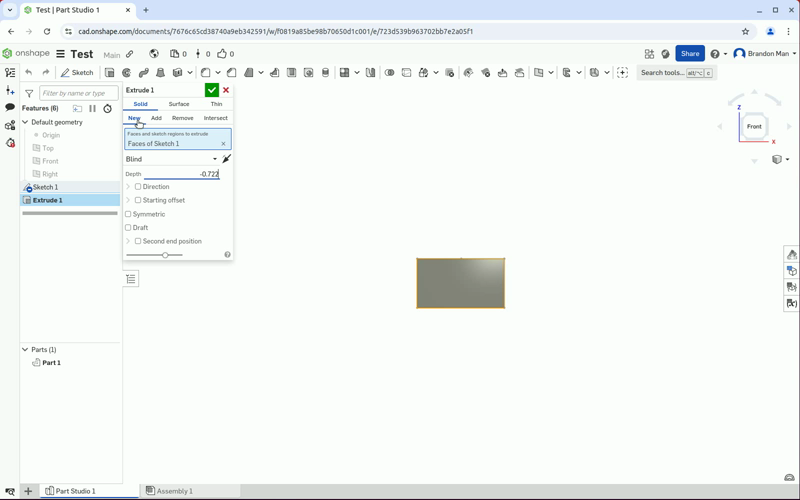
key(enter)
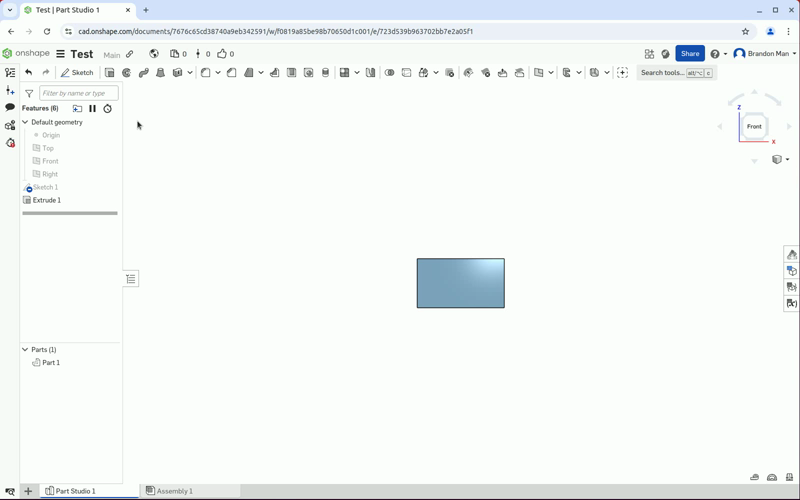
key(shift+h)
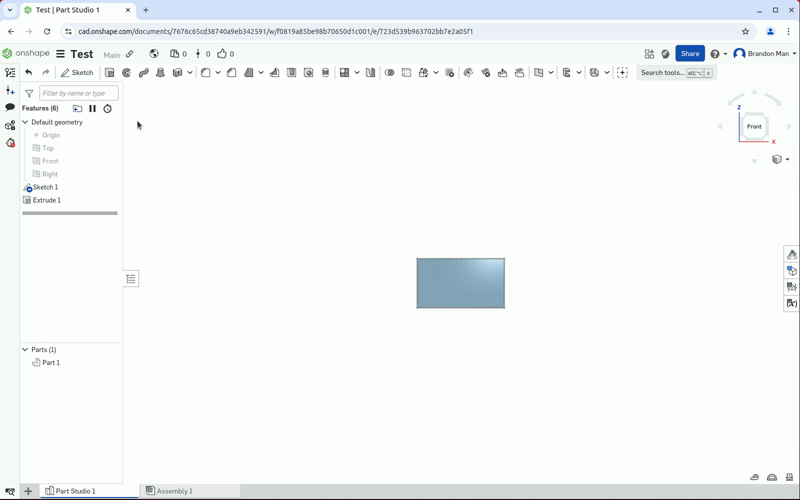
key(shift+h)
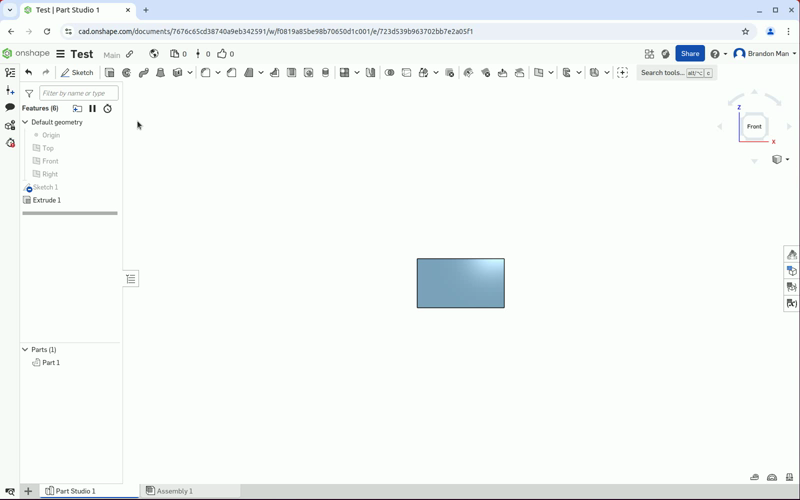
mouse_move(73, 189)
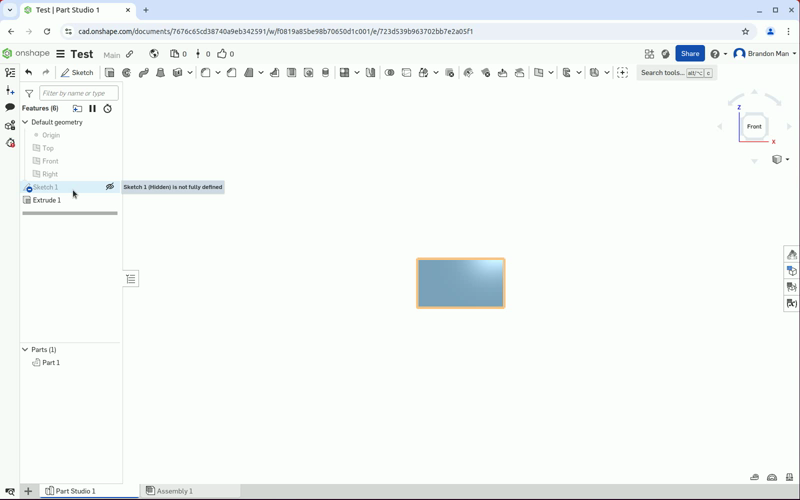
click(73, 189)
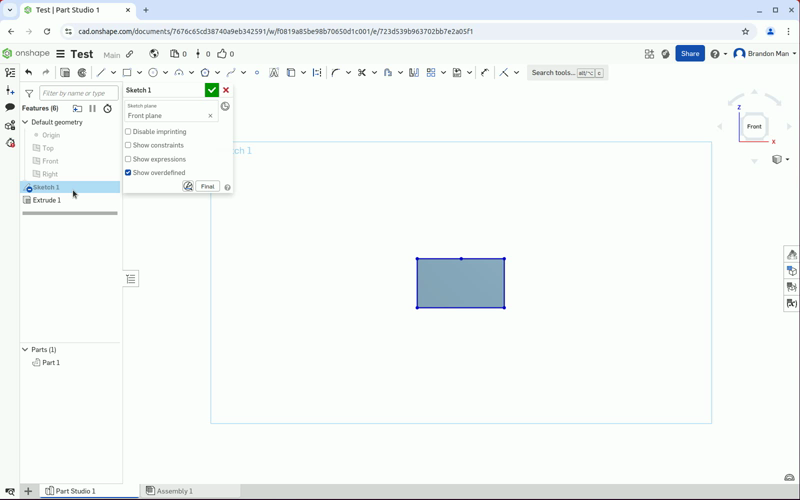
mouse_move(229, 92)
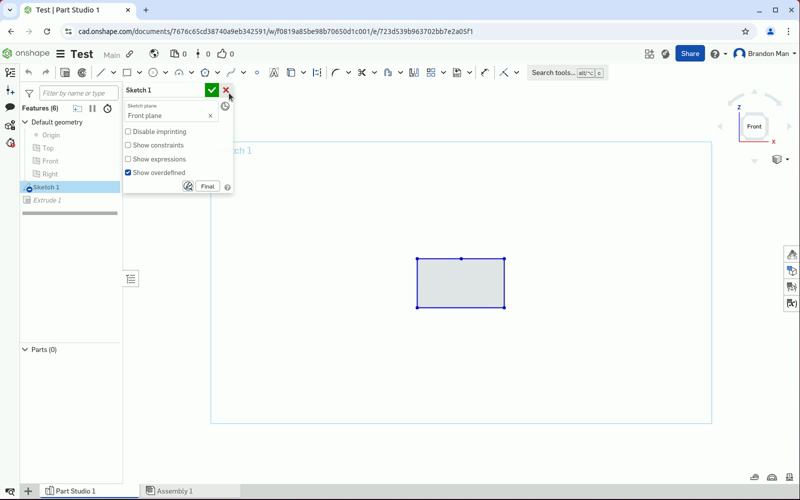
click(229, 92)
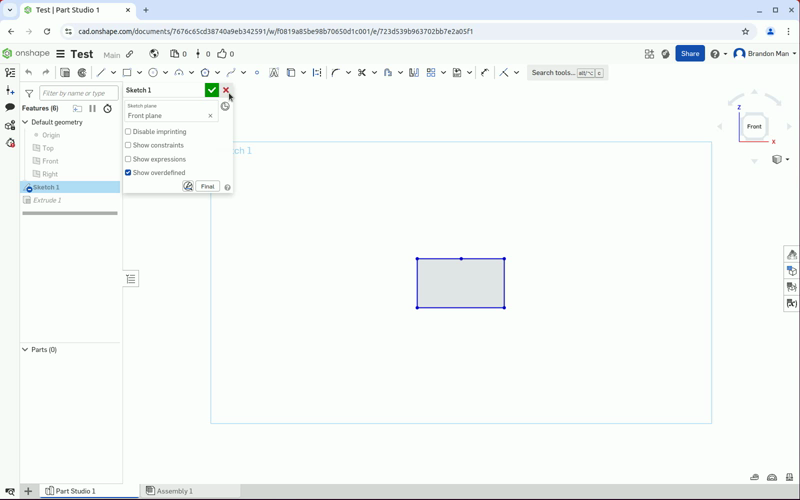
key(shift+s)
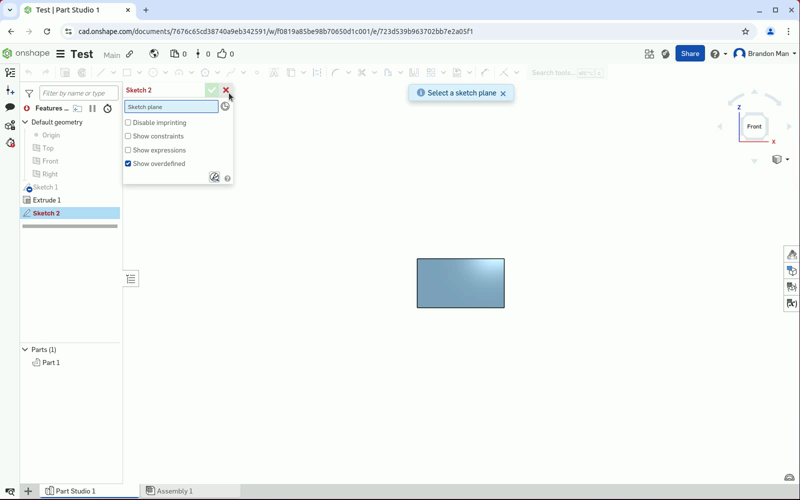
mouse_move(73, 163)
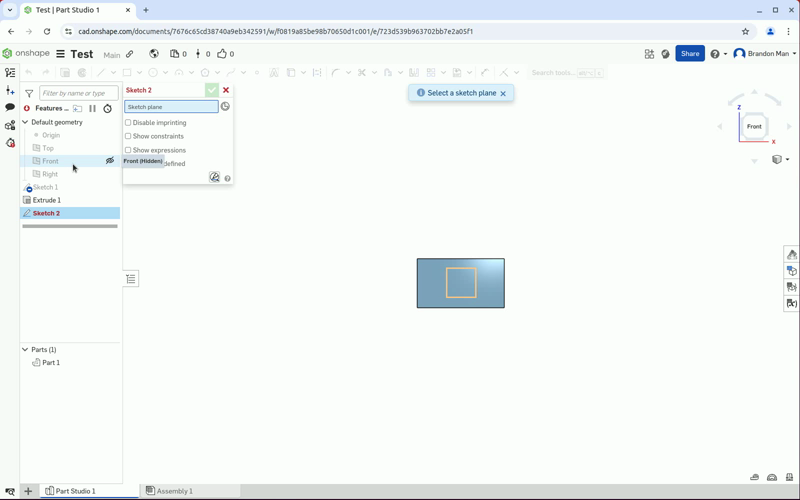
click(73, 163)
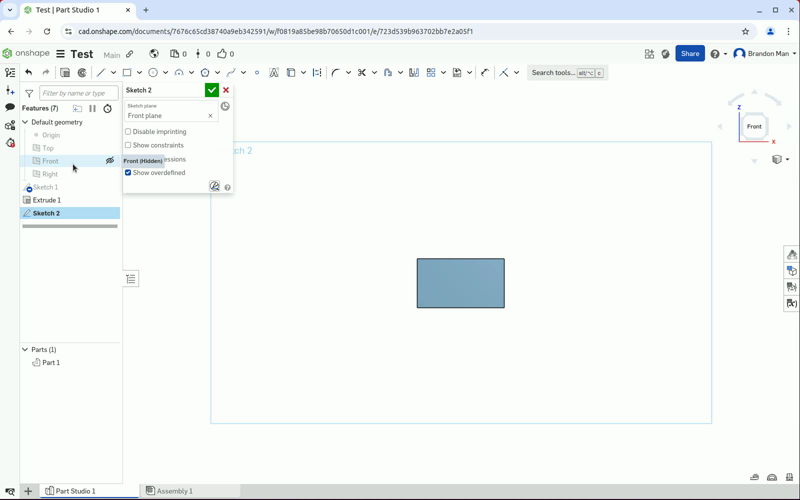
mouse_move(73, 352)
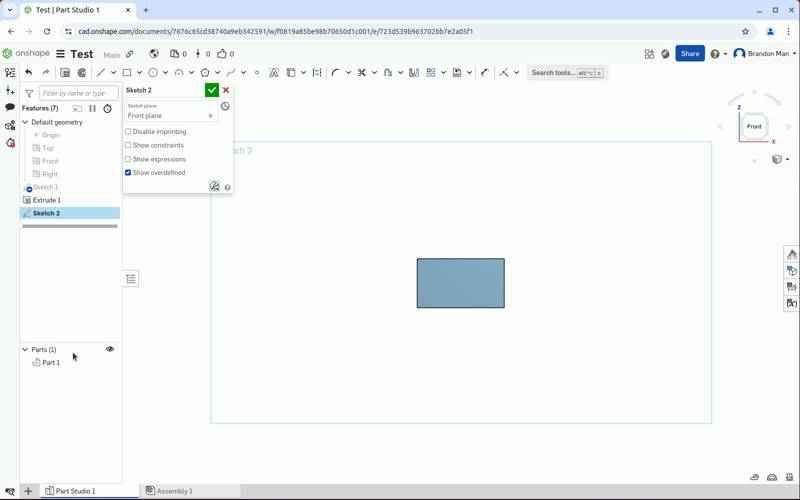
key(y)
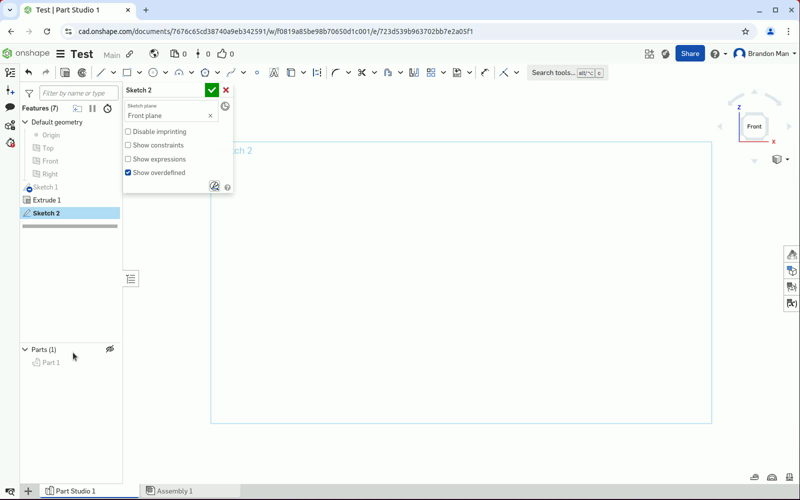
key(l)
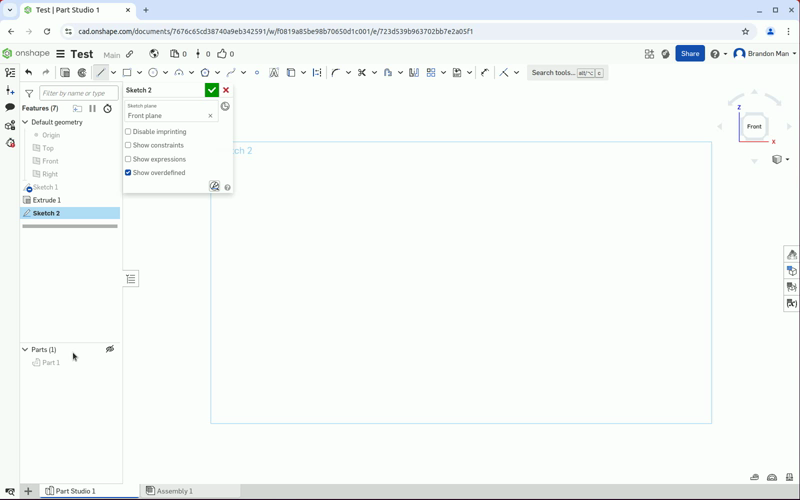
key_down(shift)
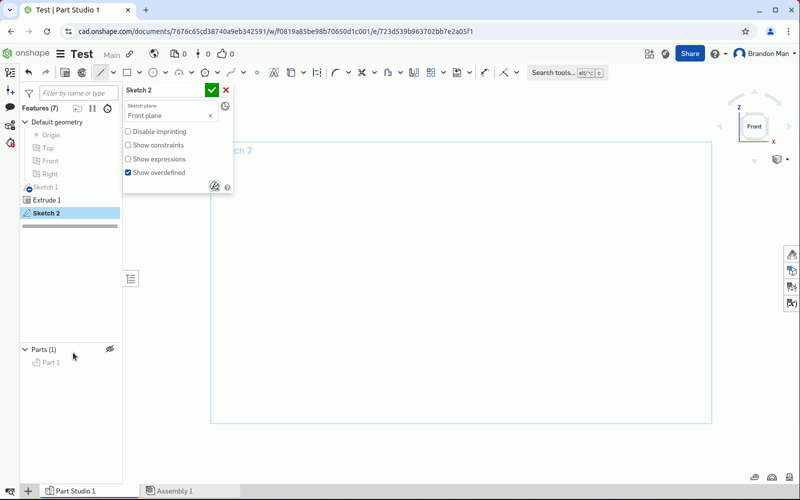
mouse_move(417, 258)
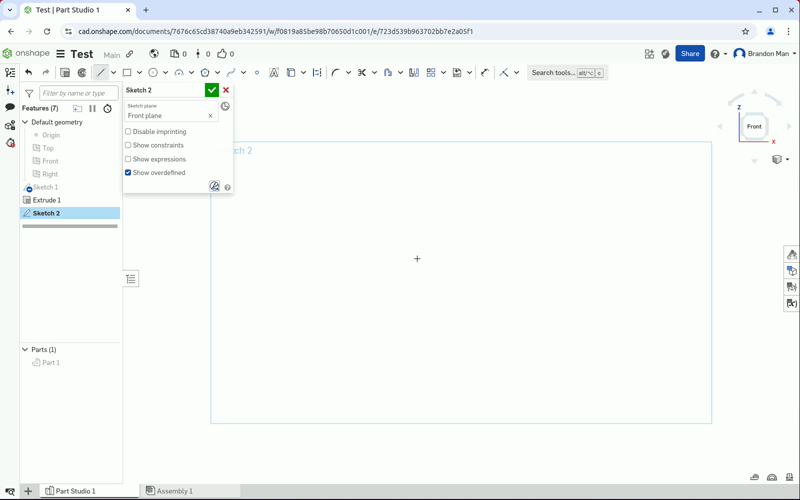
click(417, 258)
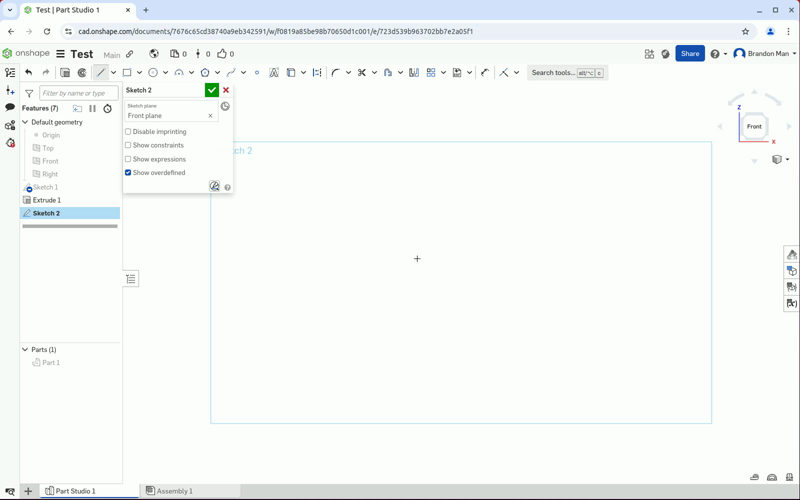
key_up(shift)
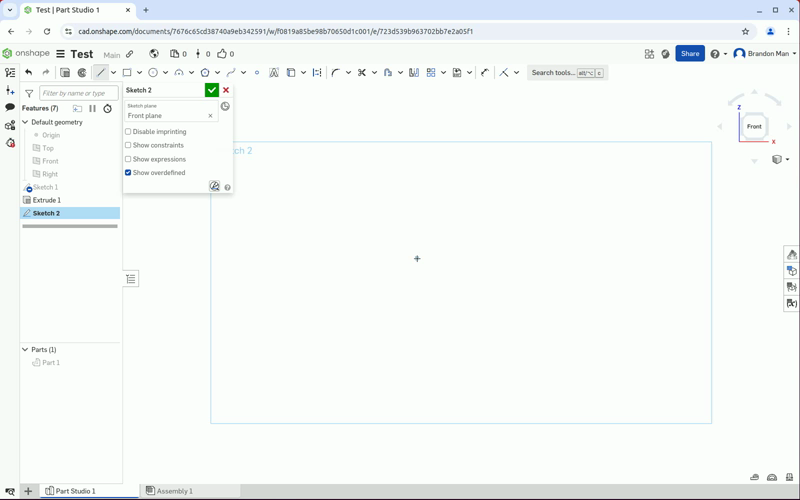
key_down(shift)
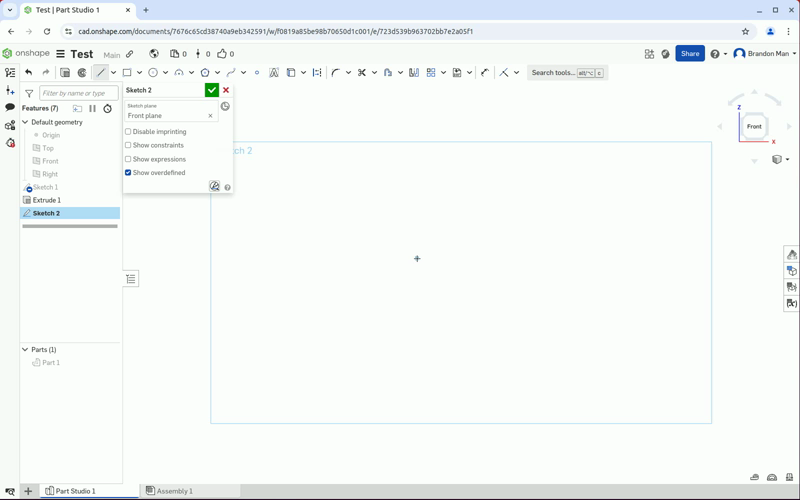
mouse_move(447, 258)
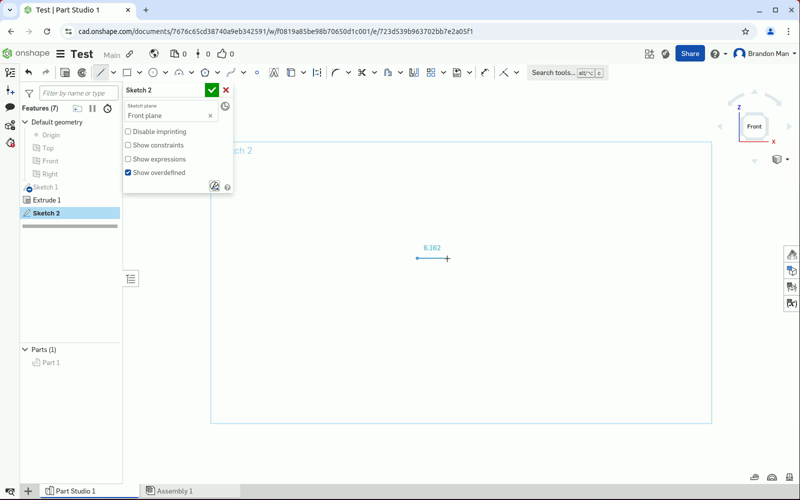
mouse_move(461, 258)
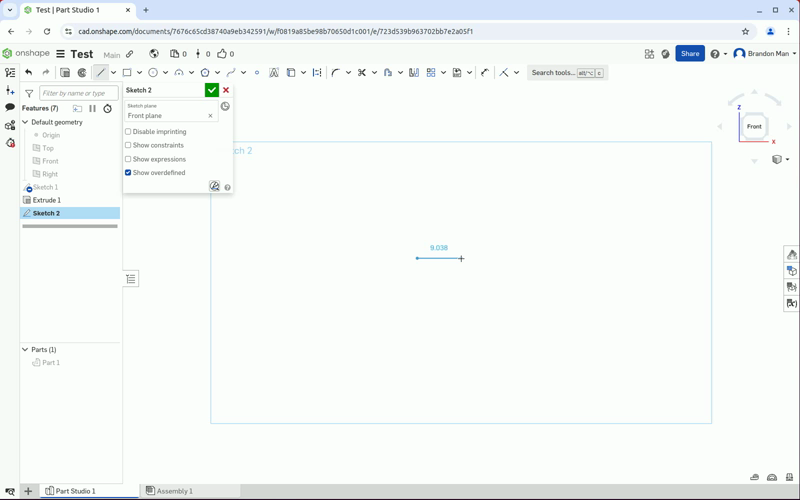
click(461, 258)
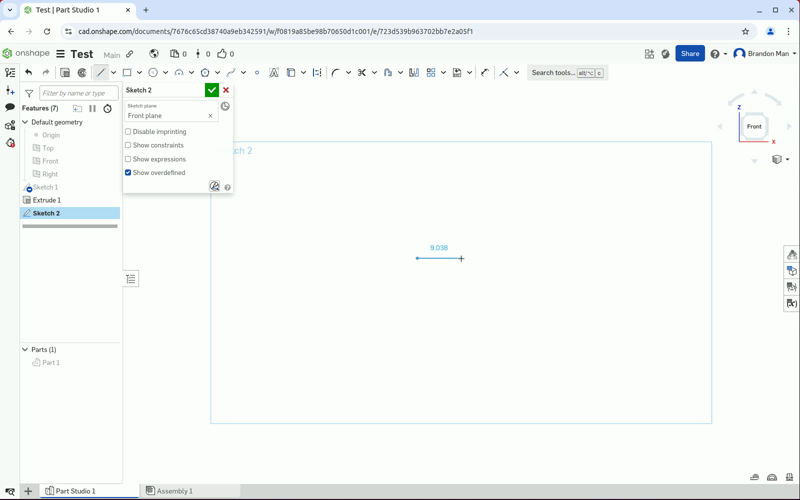
key_up(shift)
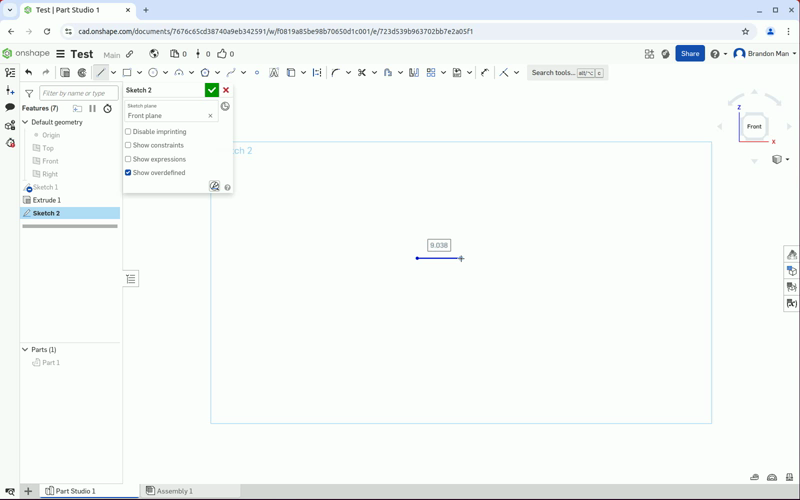
key_down(shift)
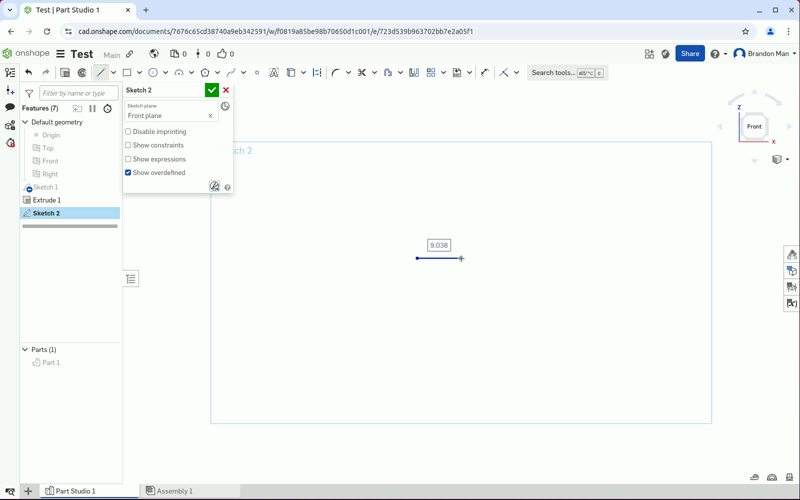
mouse_move(491, 258)
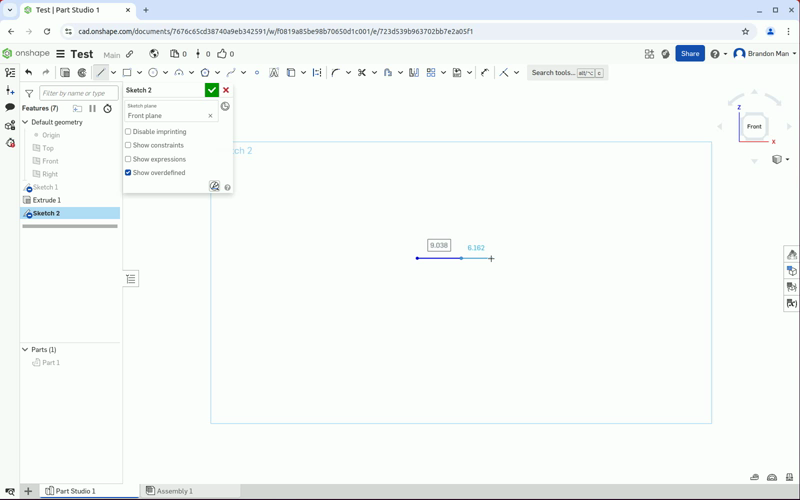
mouse_move(461, 232)
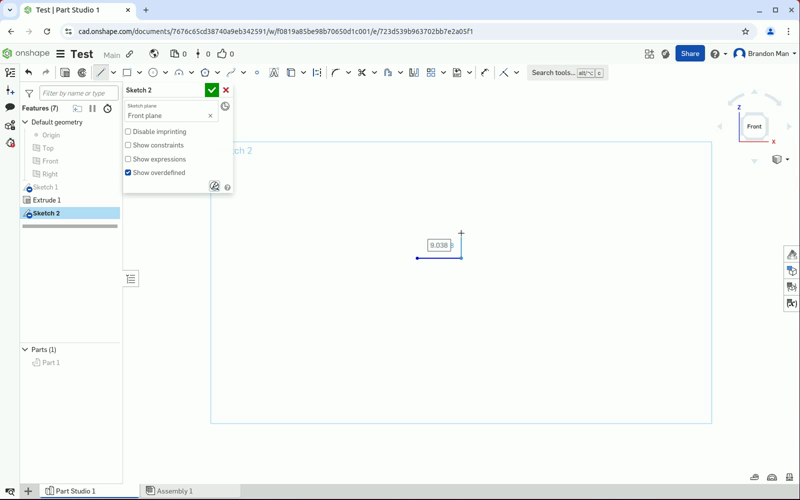
click(461, 232)
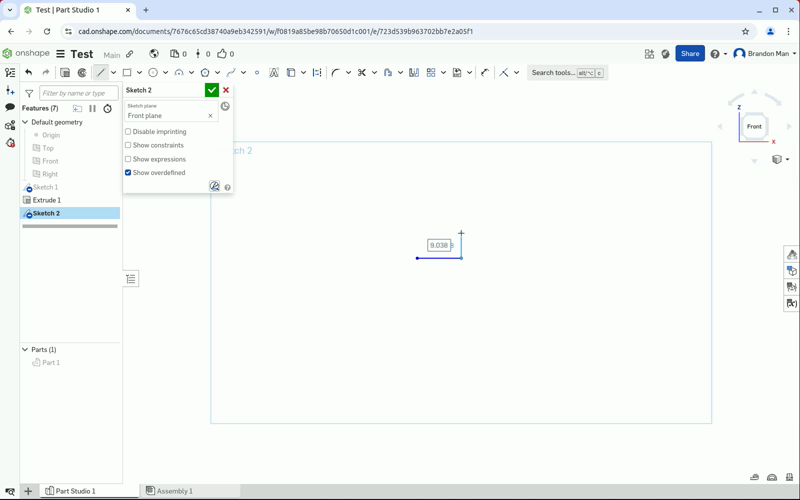
key_up(shift)
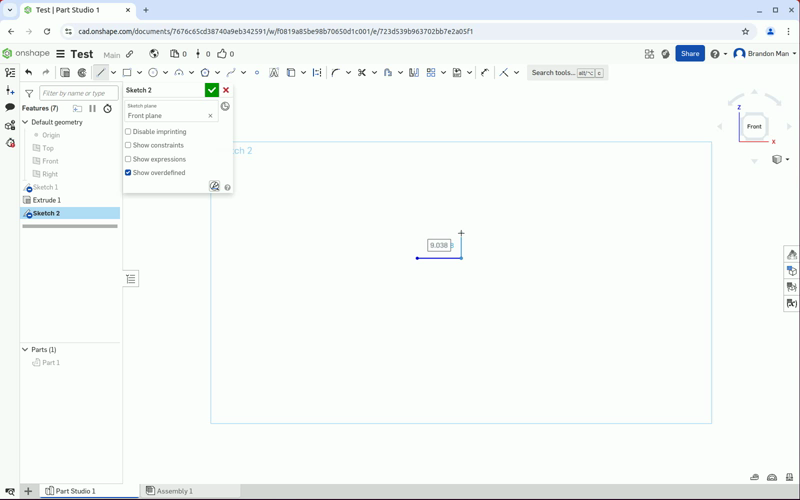
mouse_move(491, 232)
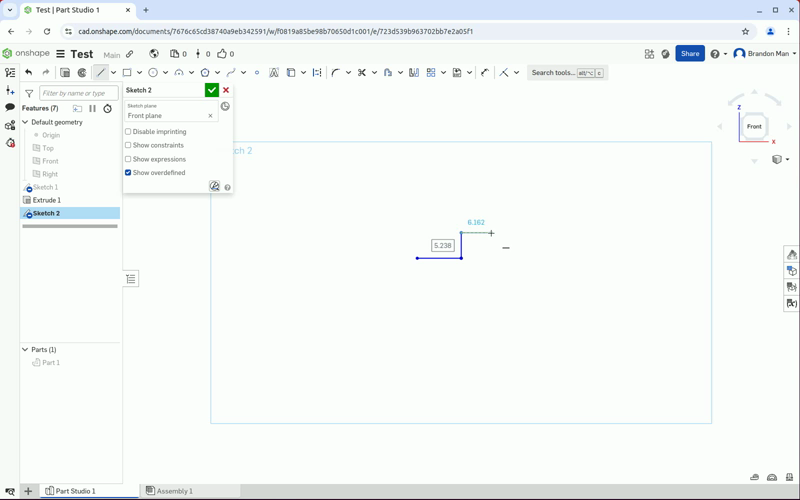
key_down(shift)
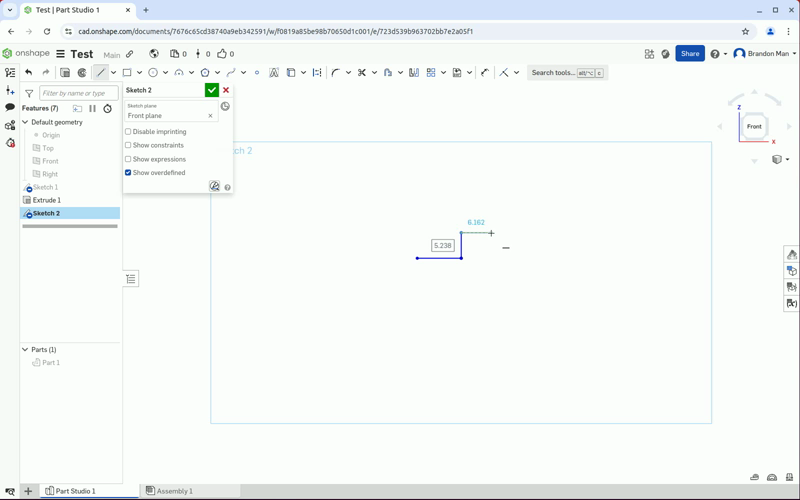
mouse_move(417, 258)
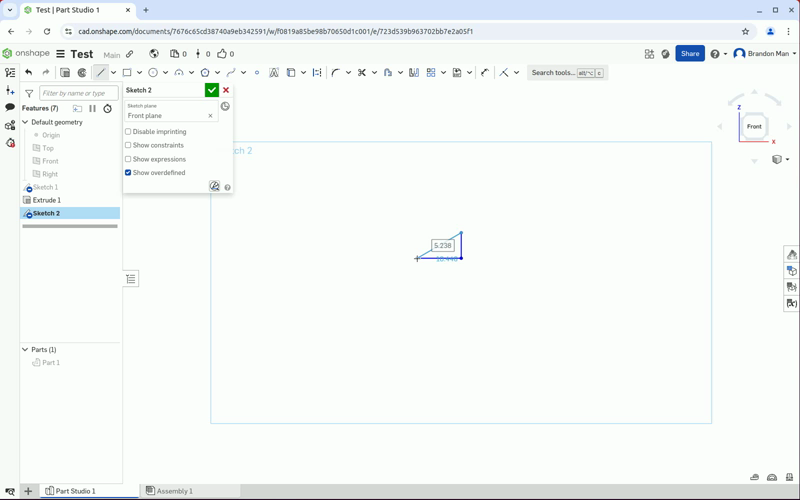
key_up(shift)
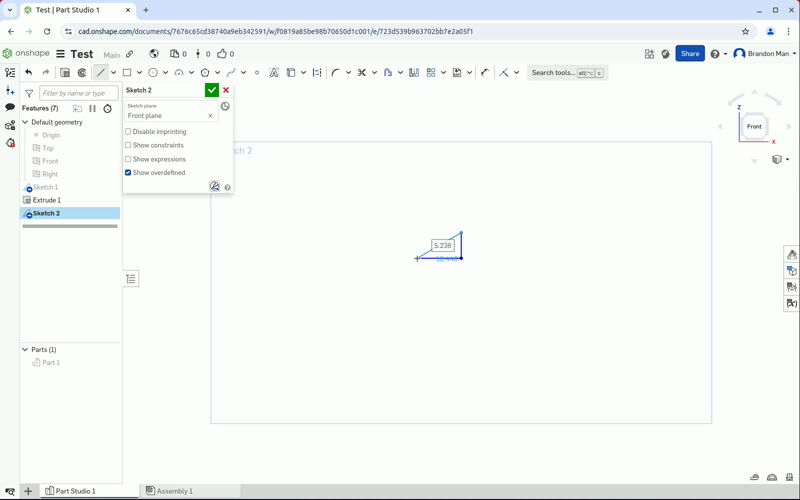
click(417, 258)
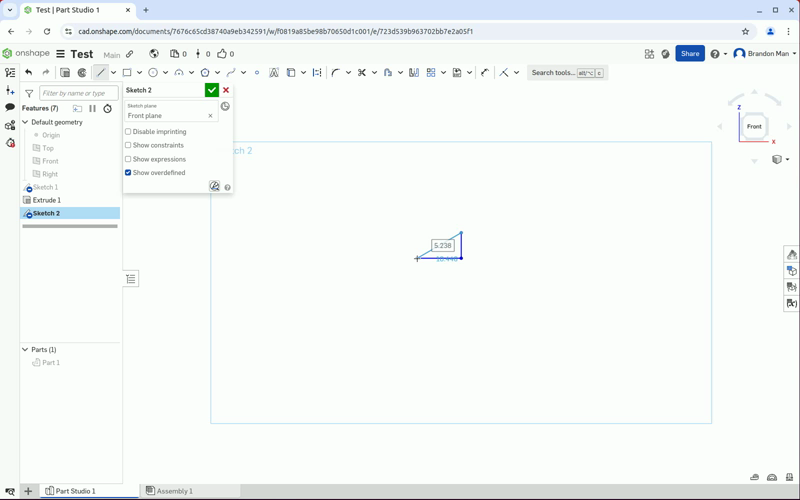
key(esc)
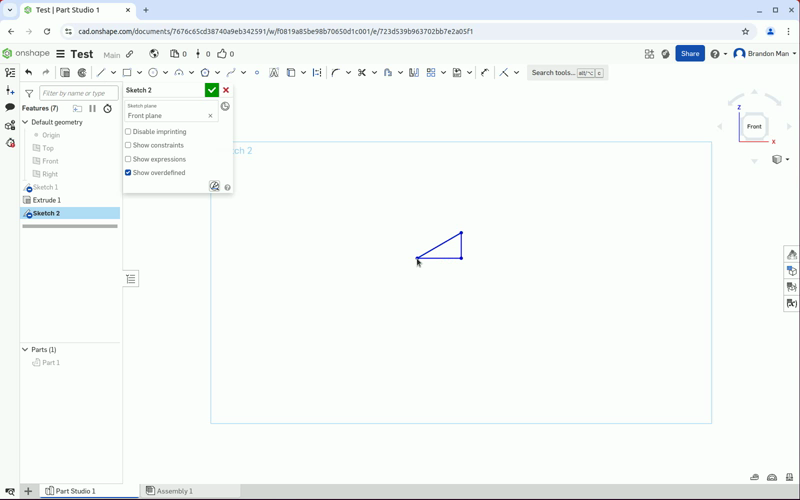
mouse_move(449, 249)
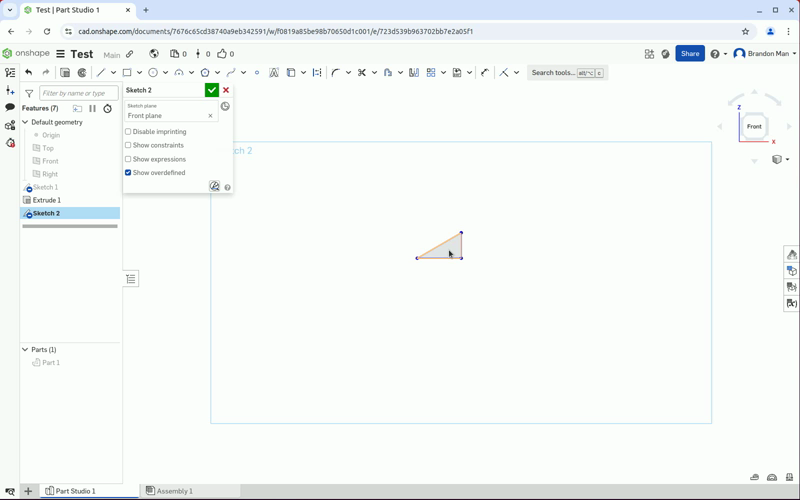
scroll(6)
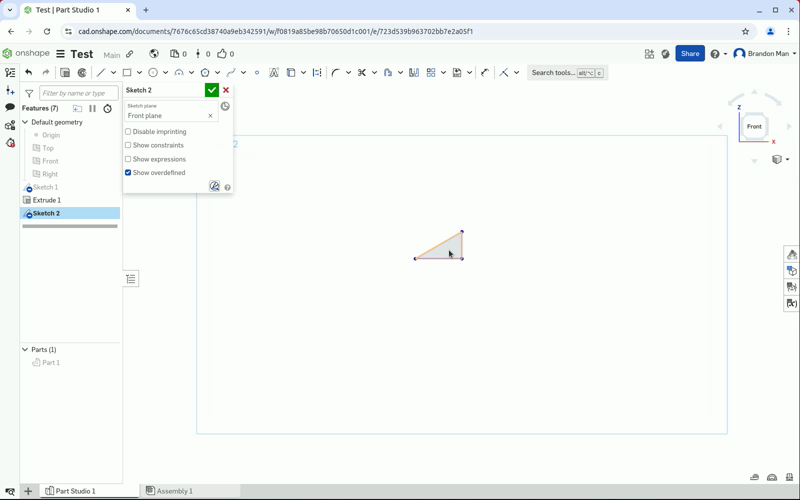
scroll(6)
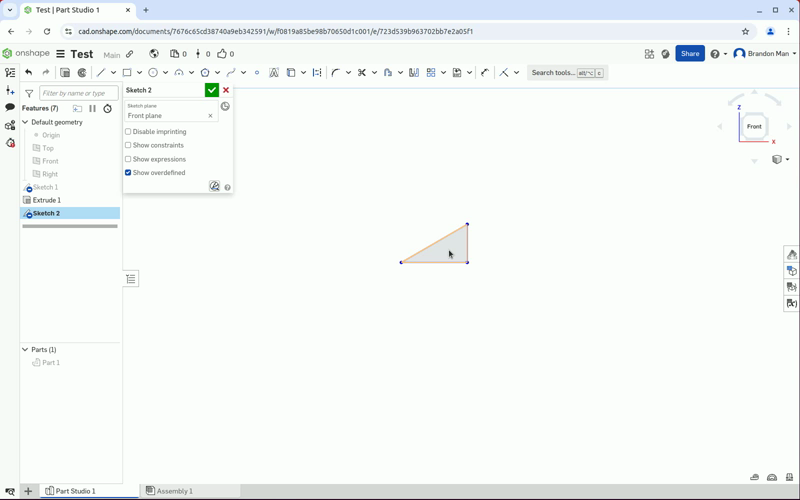
scroll(6)
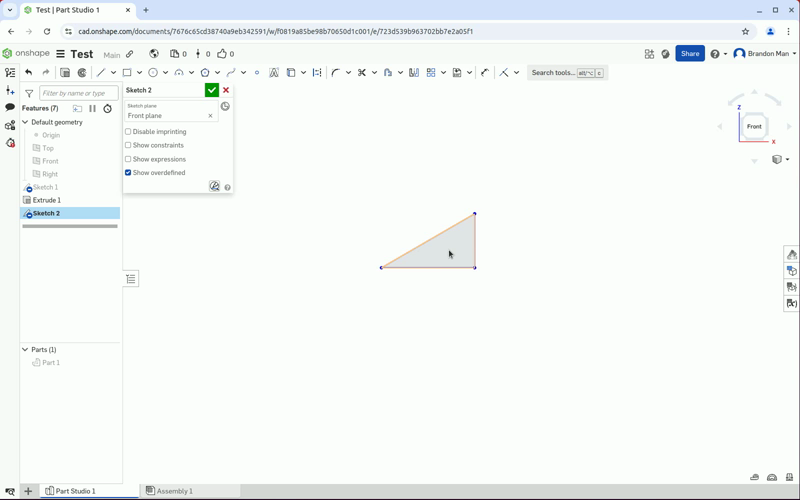
scroll(6)
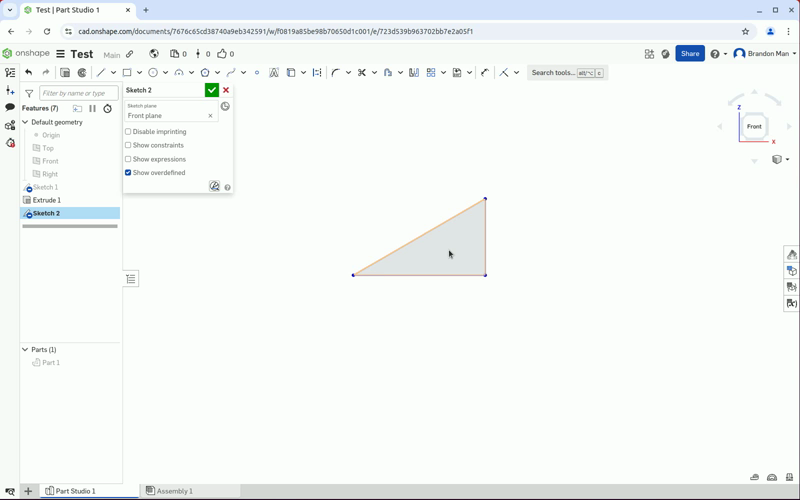
scroll(6)
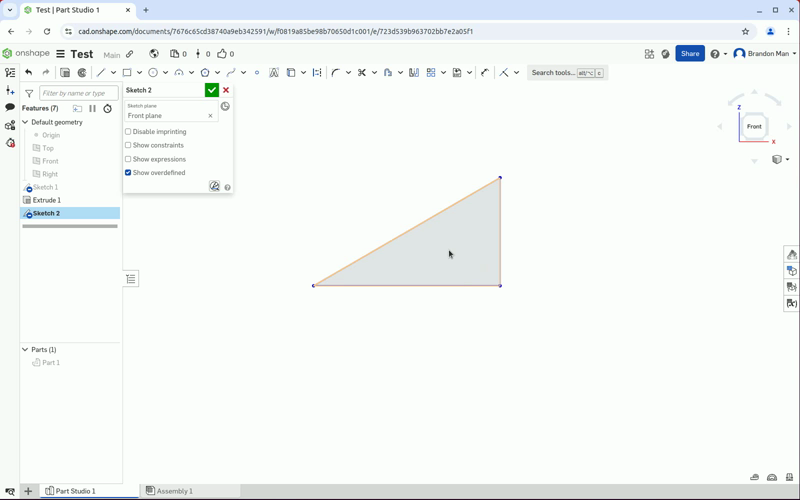
scroll(6)
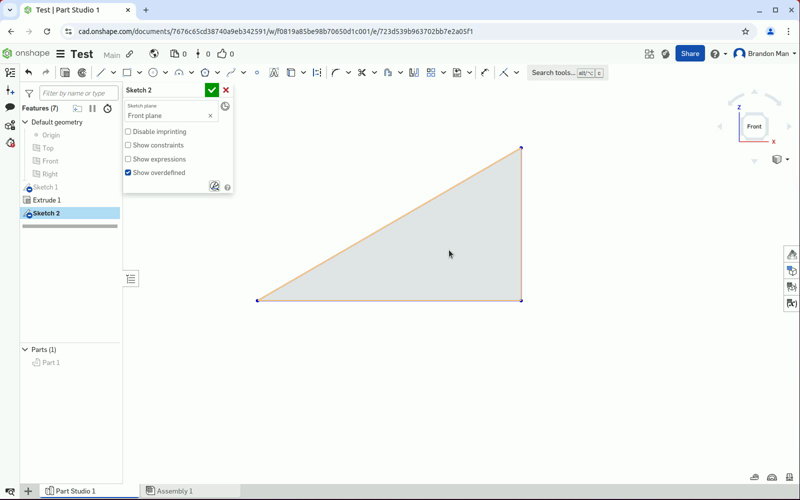
scroll(6)
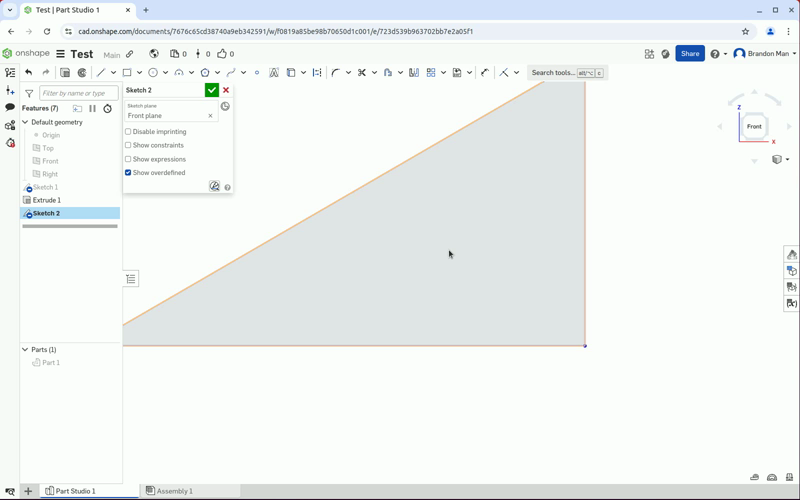
click(449, 249)
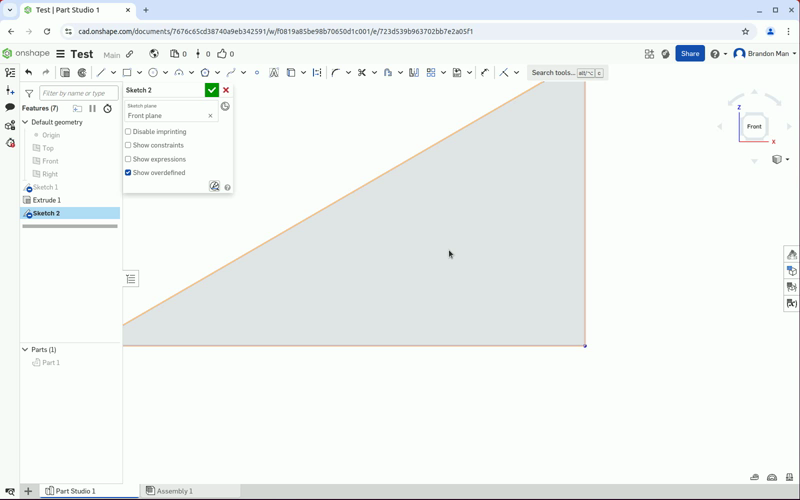
scroll(-6)
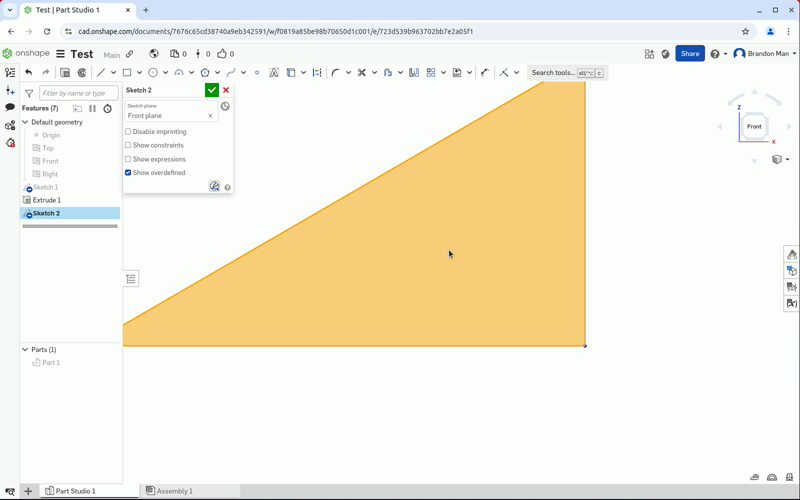
scroll(-6)
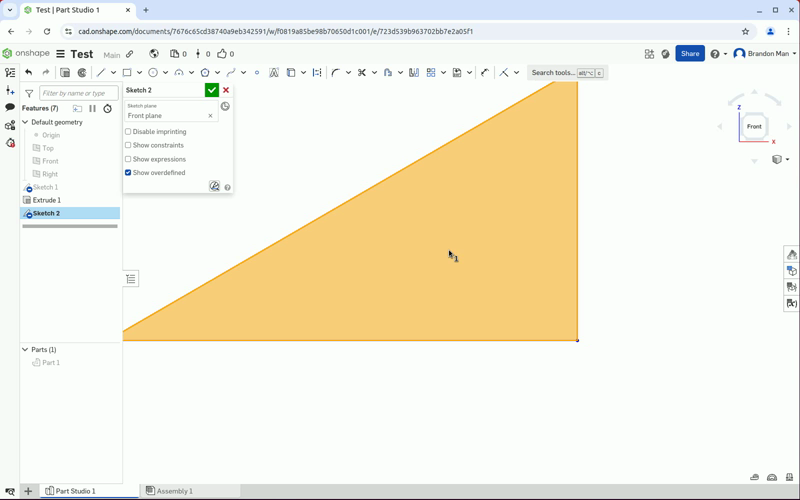
scroll(-6)
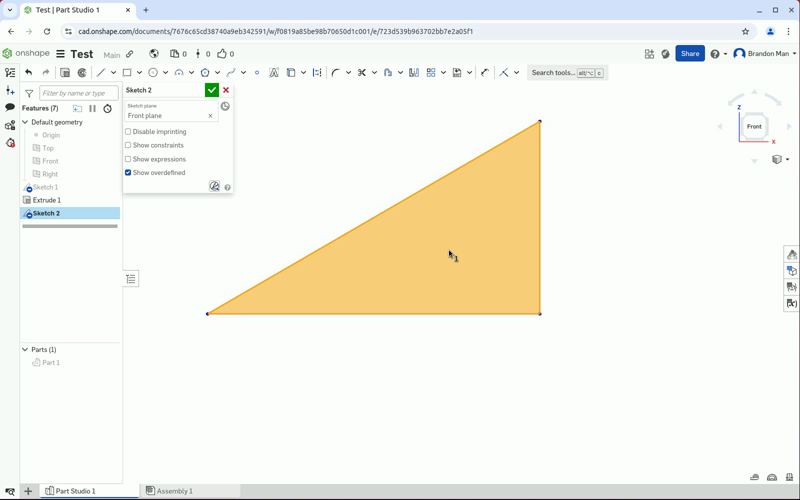
scroll(-6)
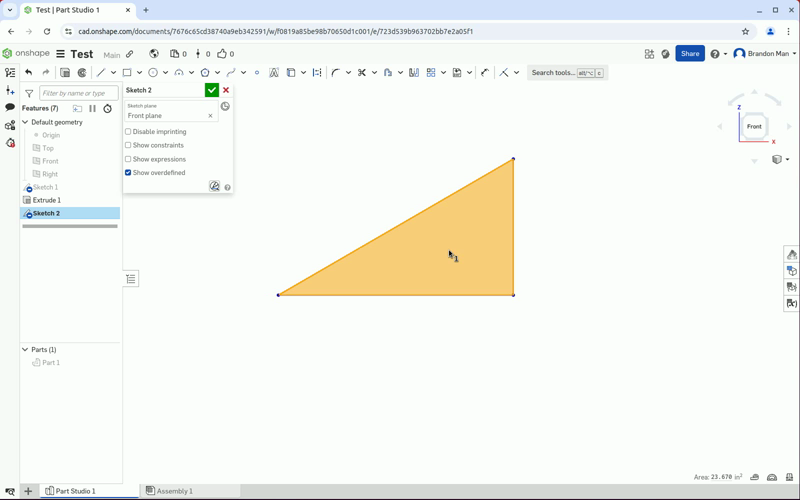
scroll(-6)
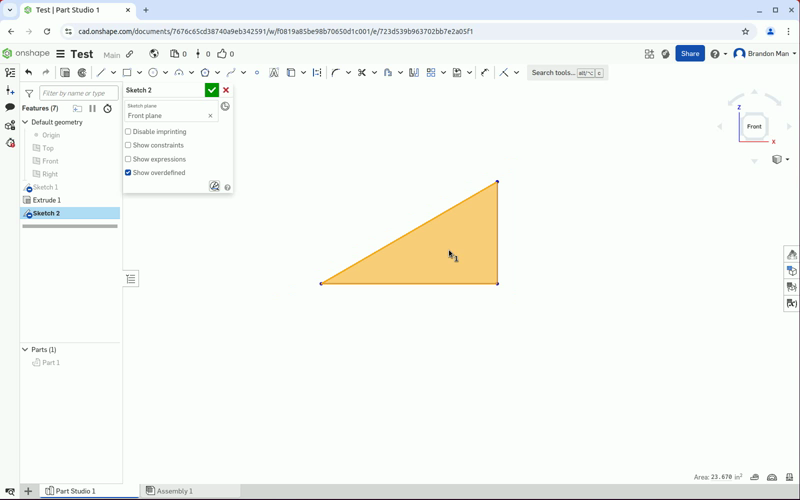
scroll(-6)
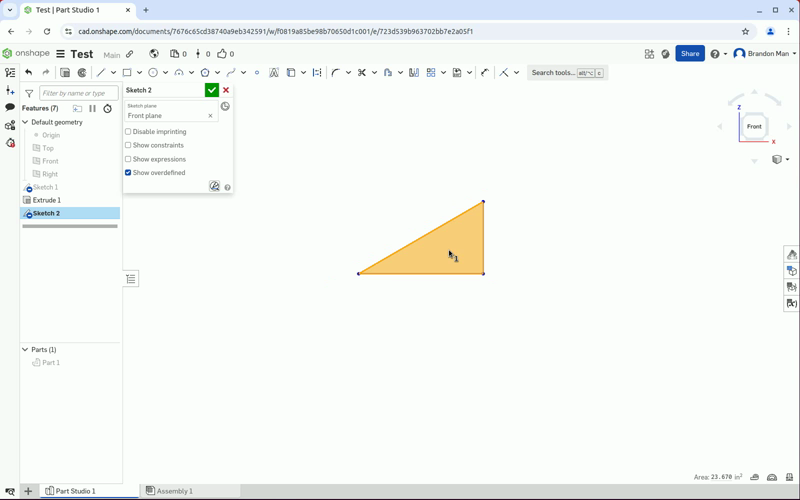
scroll(-6)
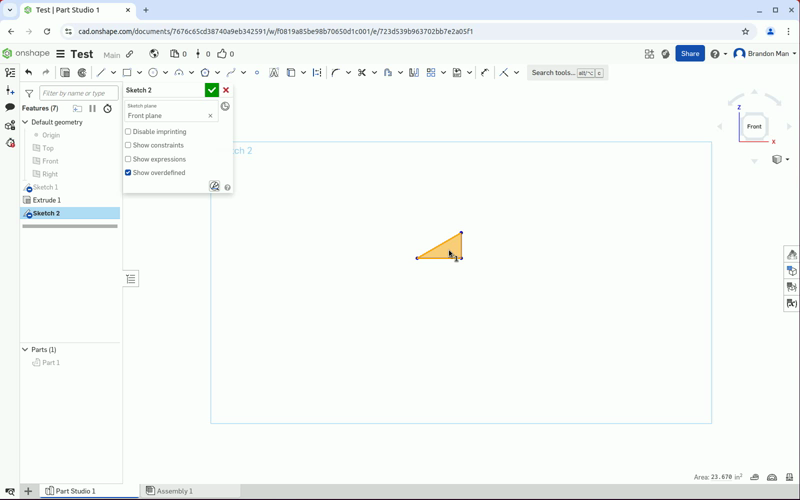
mouse_move(73, 352)
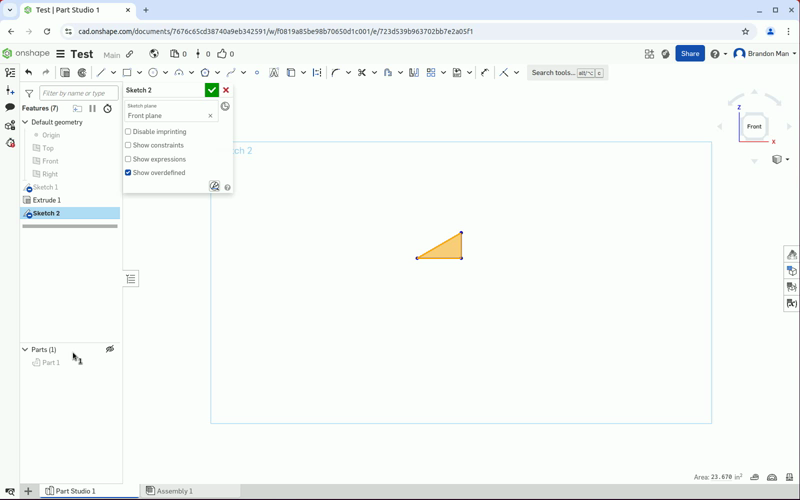
key(shift+y)
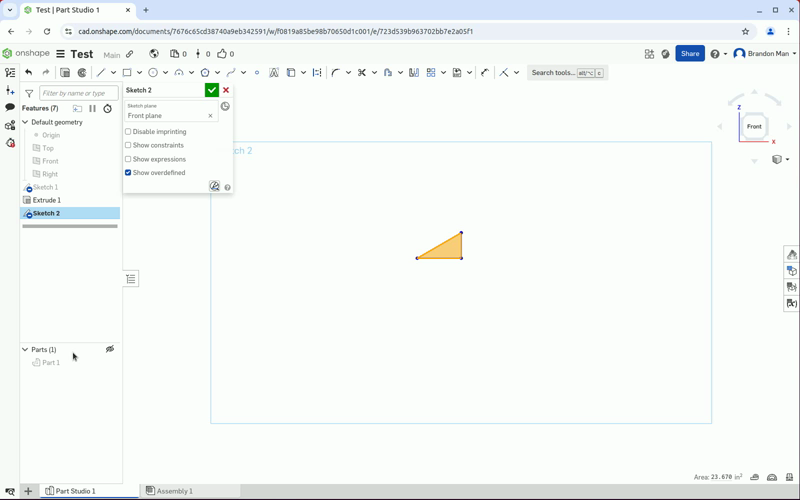
key(shift+e)
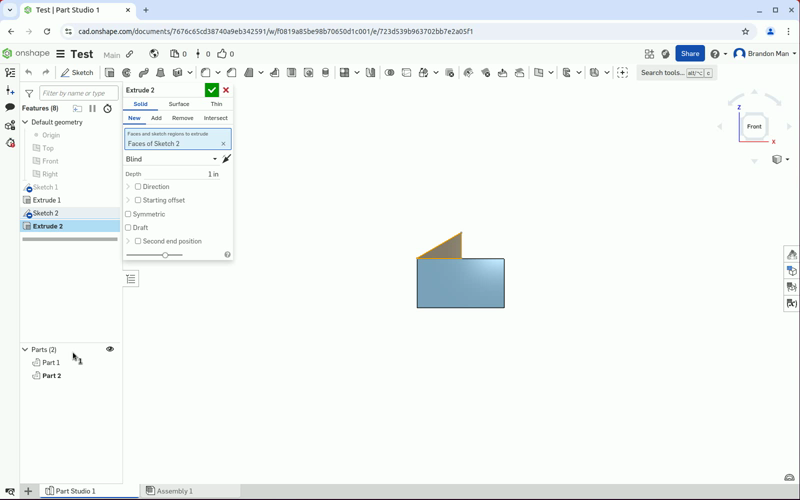
mouse_move(143, 106)
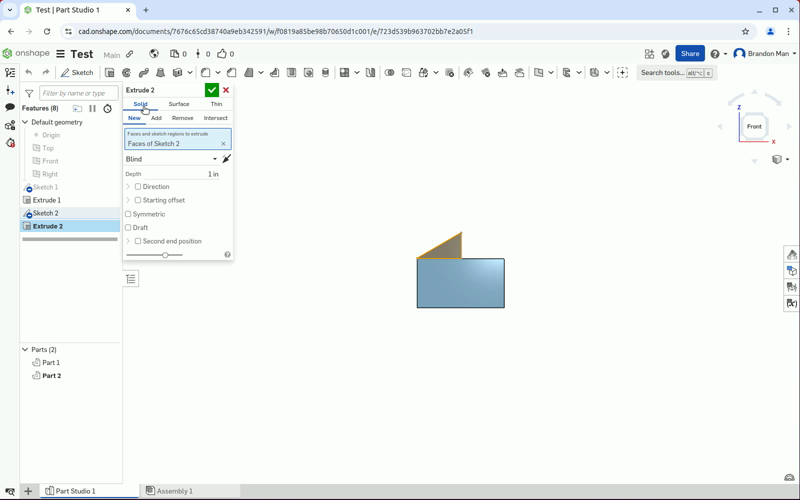
click(143, 106)
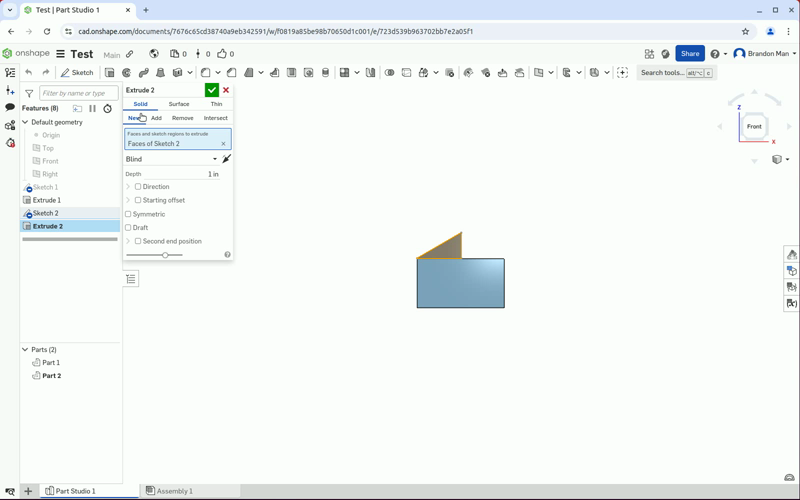
mouse_move(137, 120)
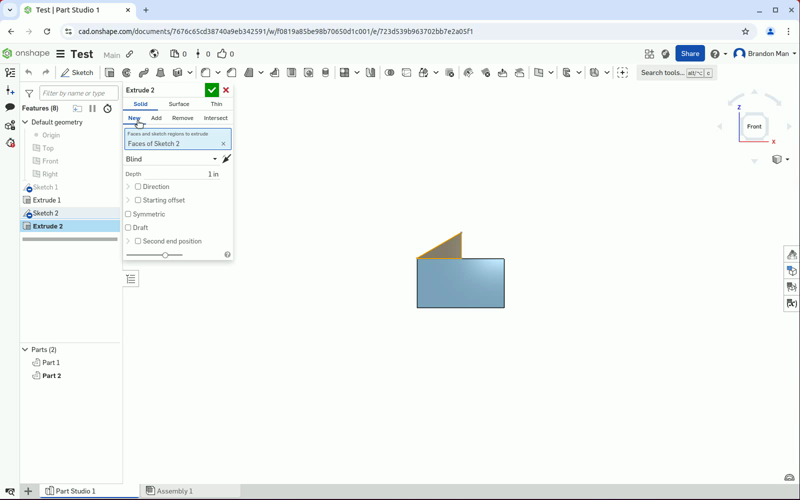
click(137, 120)
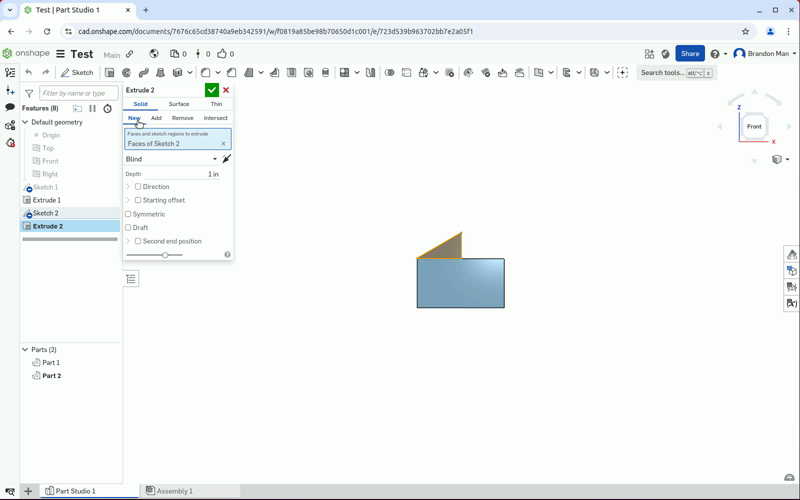
key(tab, 4)
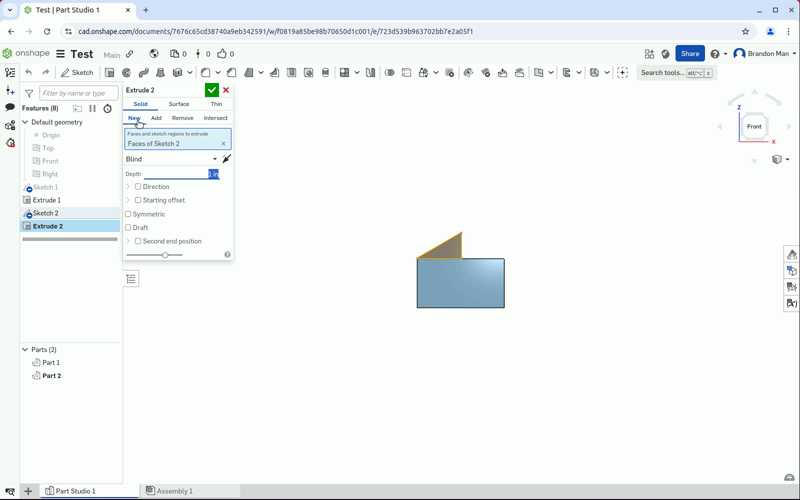
text(-0.722)
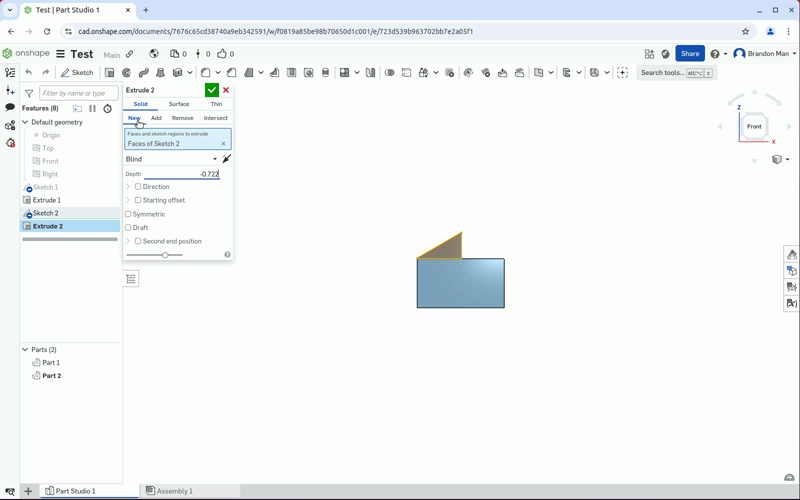
key(enter)
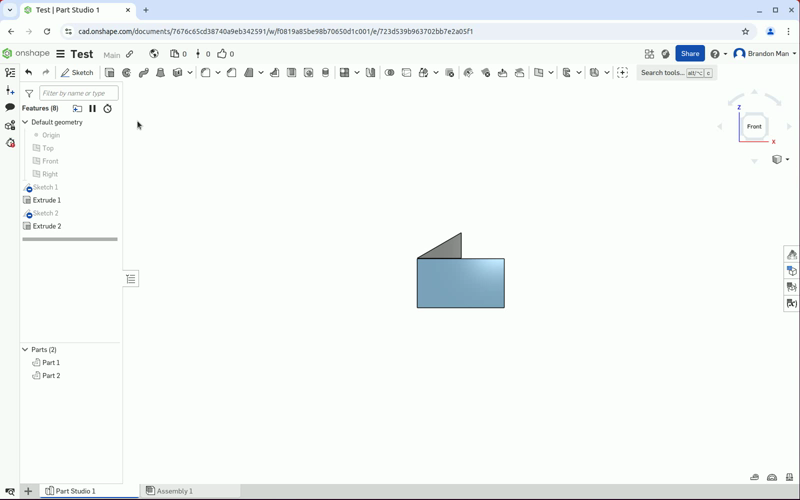
key(shift+h)
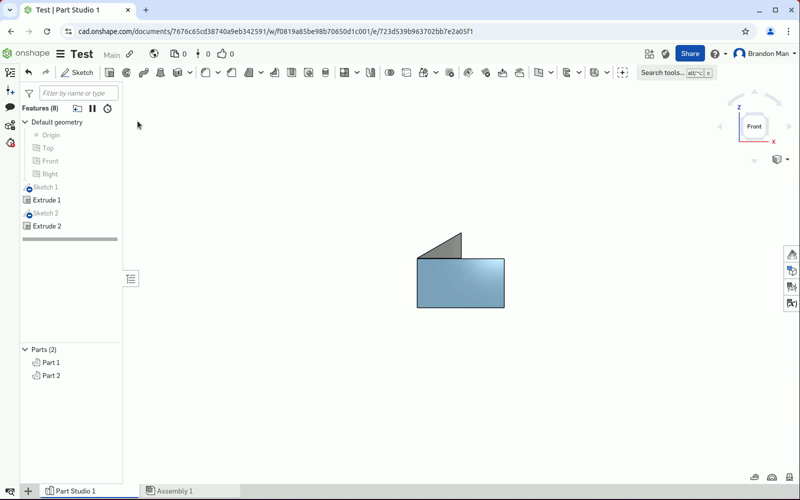
key(shift+h)
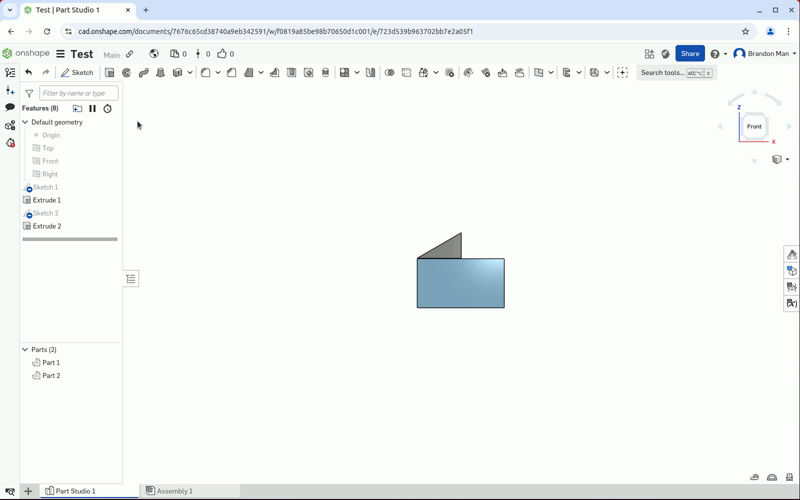
mouse_move(73, 189)
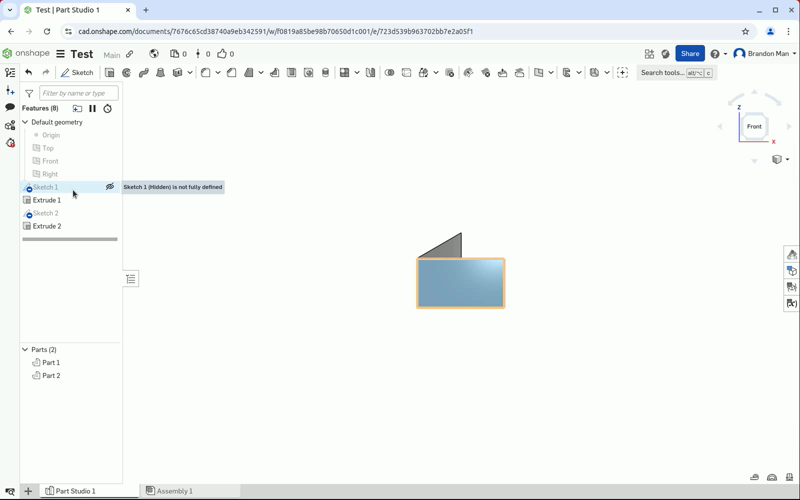
click(73, 189)
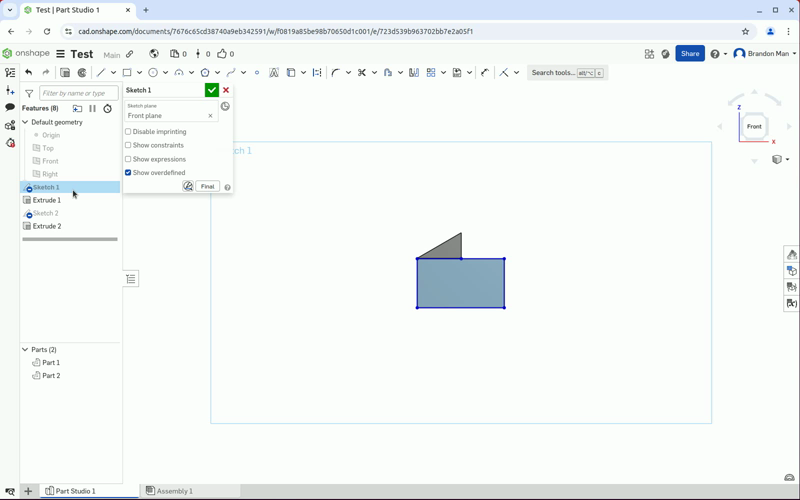
mouse_move(229, 92)
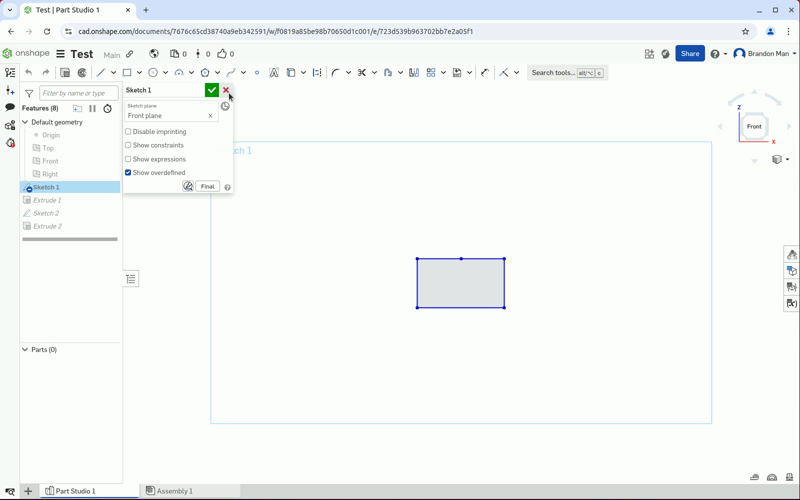
click(229, 92)
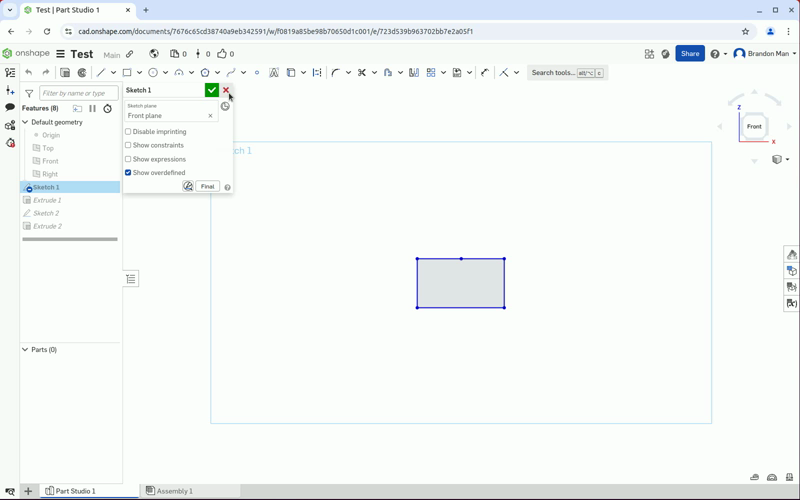
key(shift+s)
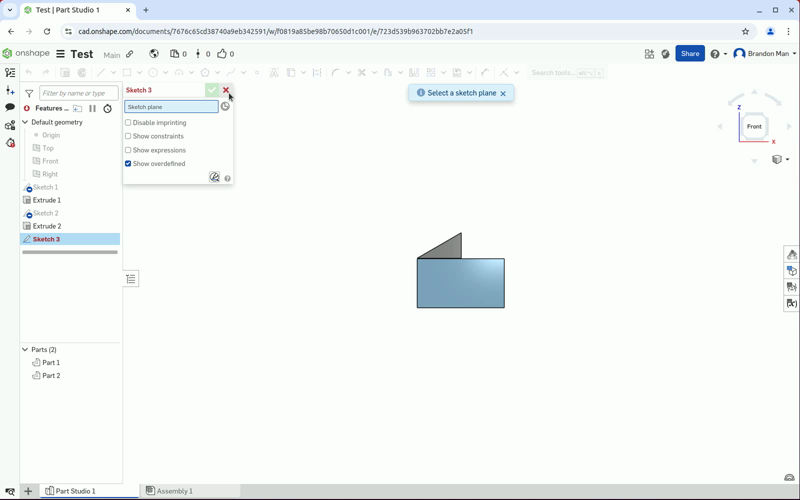
mouse_move(73, 163)
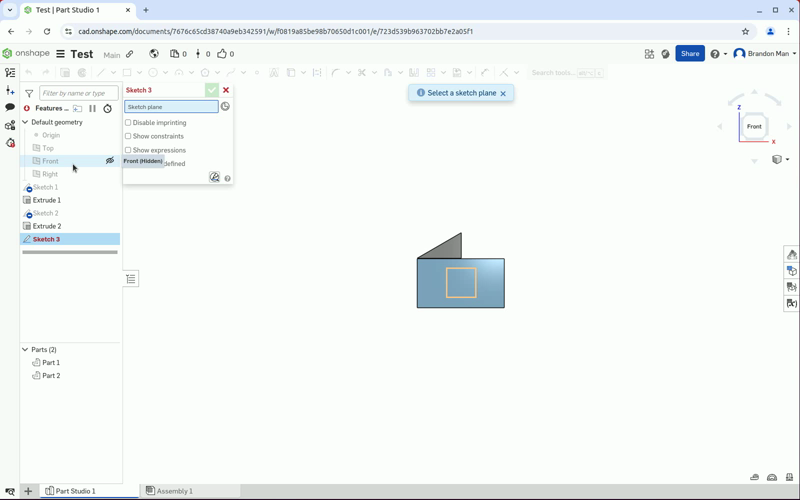
click(73, 163)
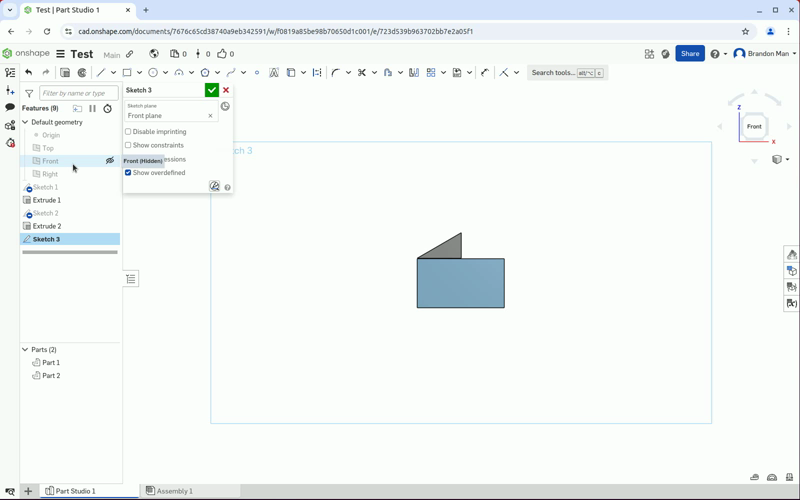
mouse_move(73, 352)
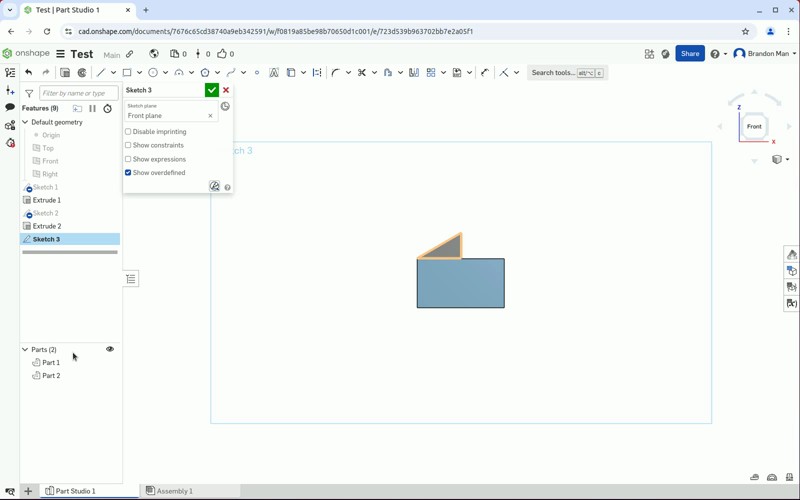
key(y)
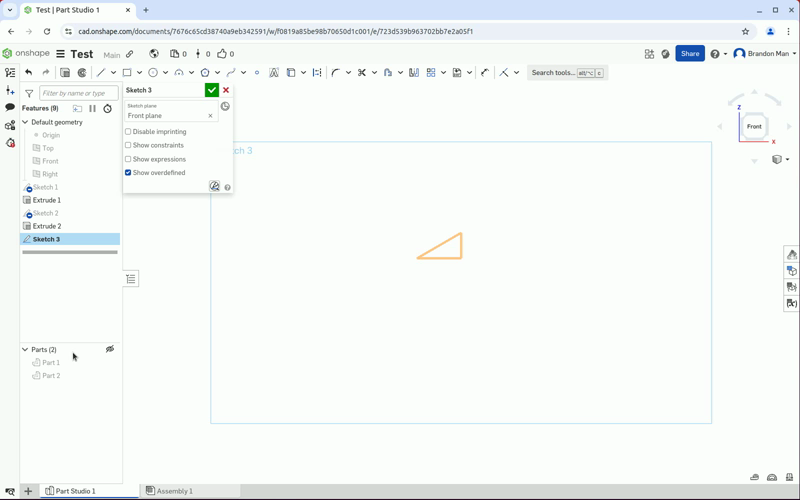
key(l)
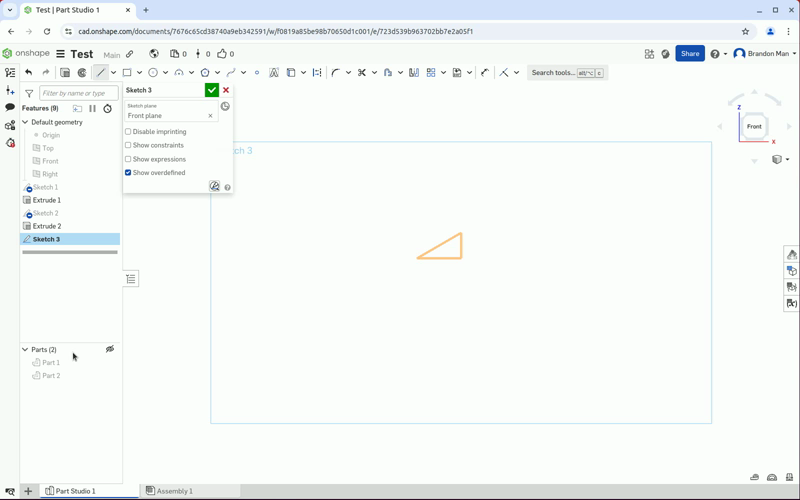
key_down(shift)
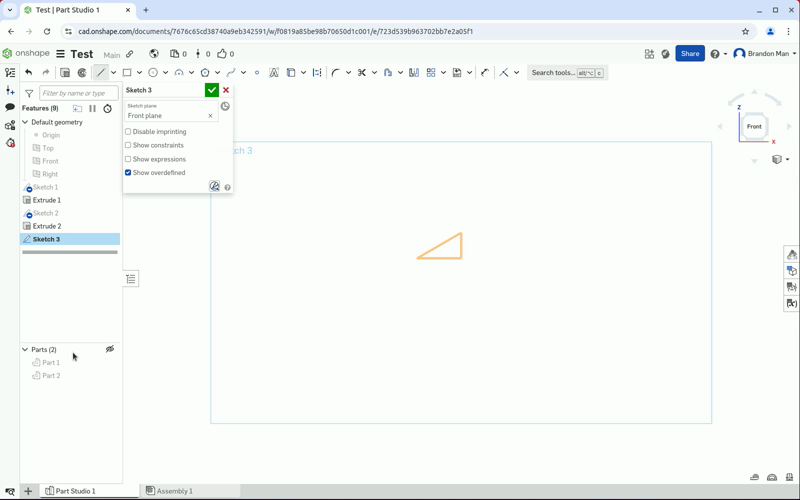
mouse_move(460, 258)
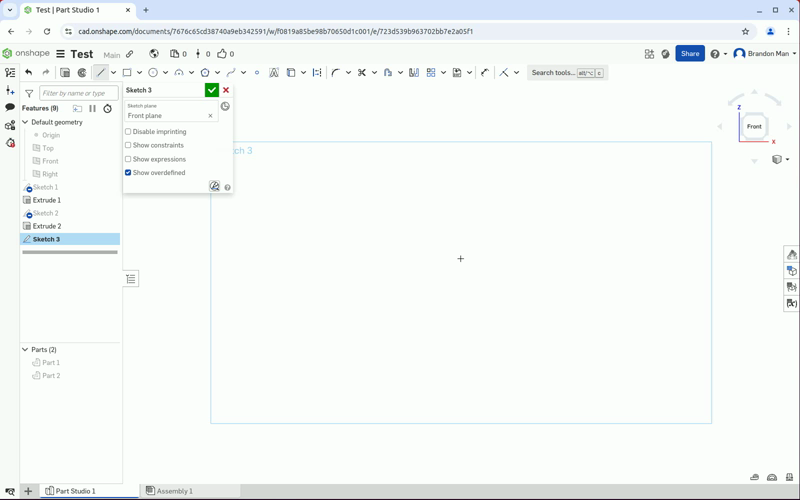
click(460, 258)
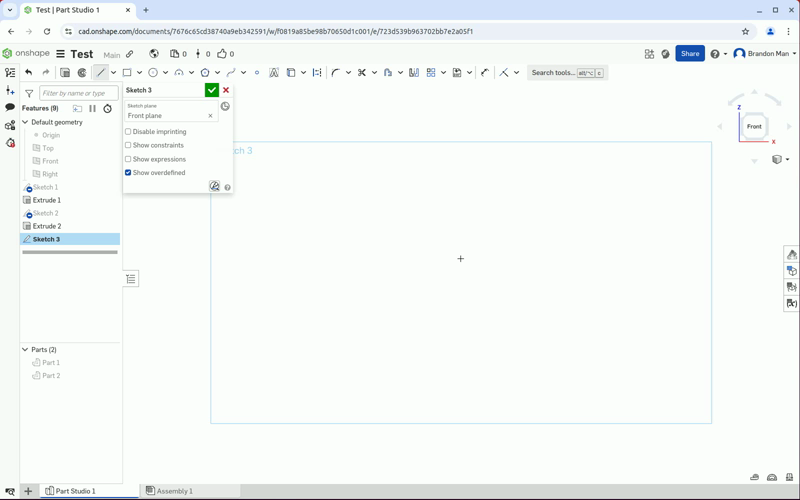
key_up(shift)
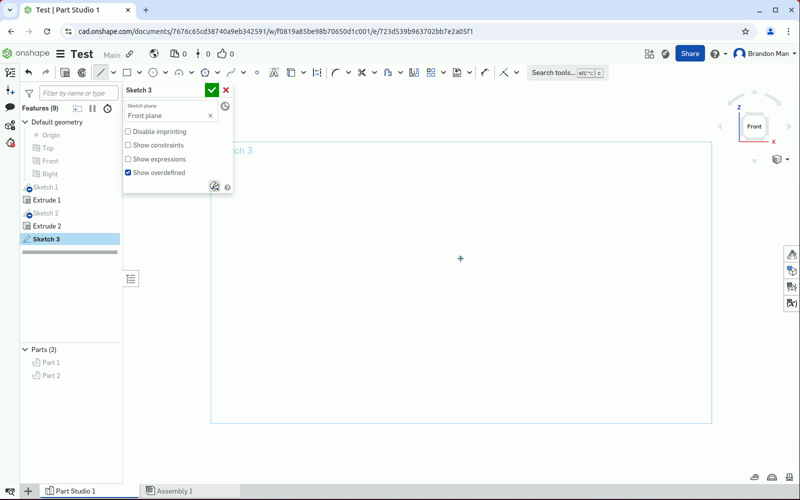
key_down(shift)
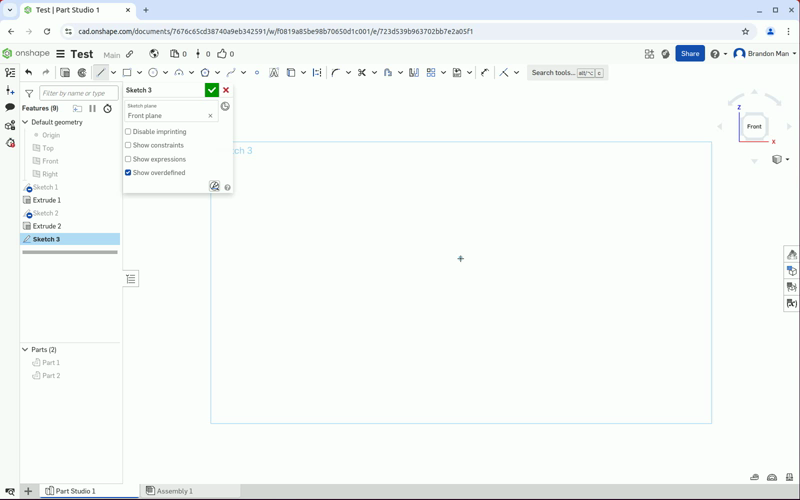
mouse_move(490, 258)
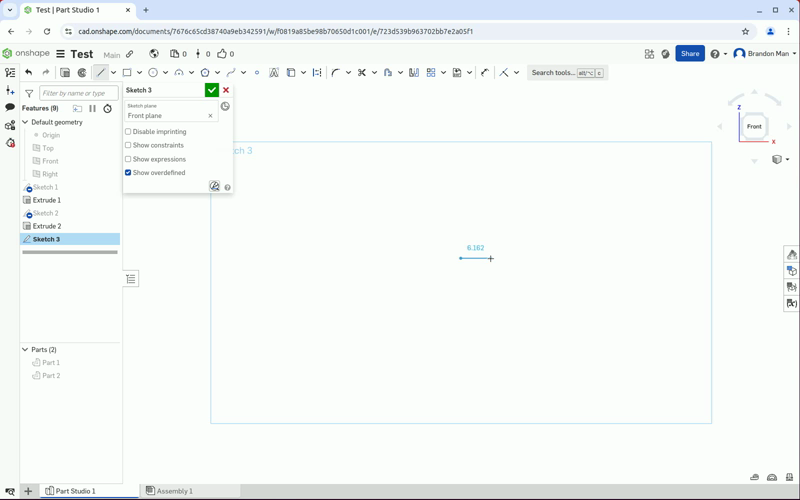
mouse_move(504, 258)
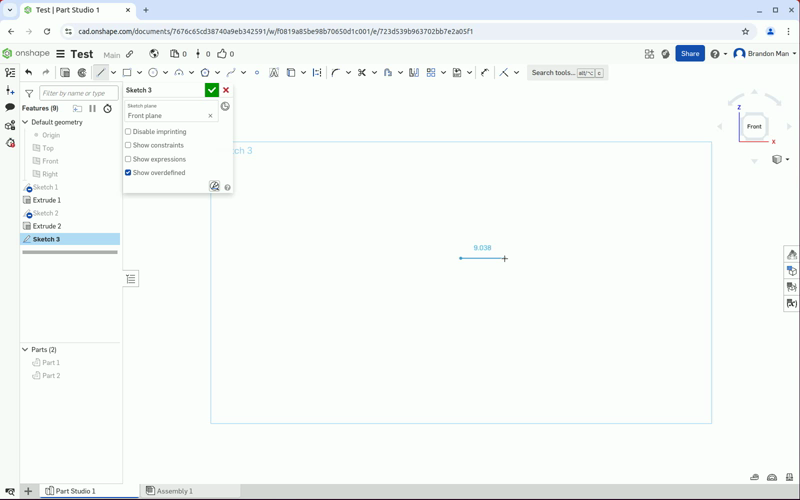
click(504, 258)
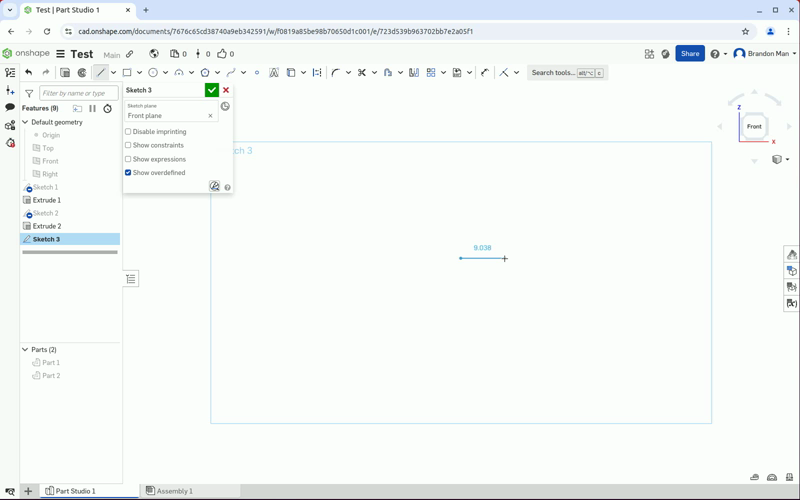
key_up(shift)
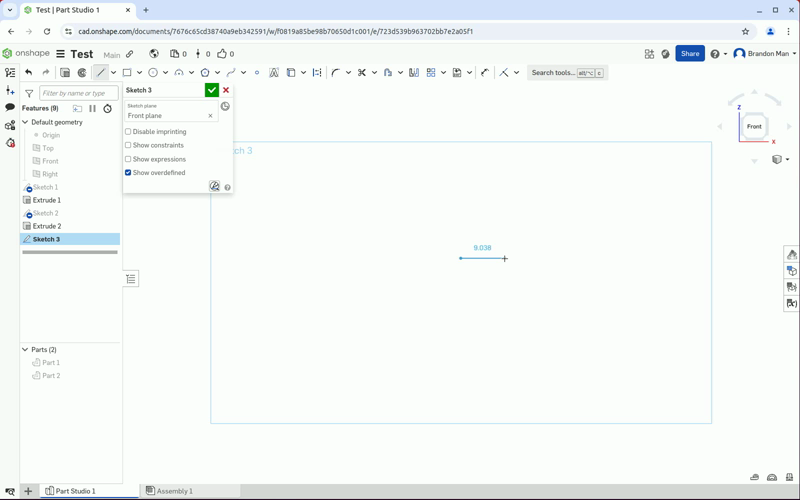
key_down(shift)
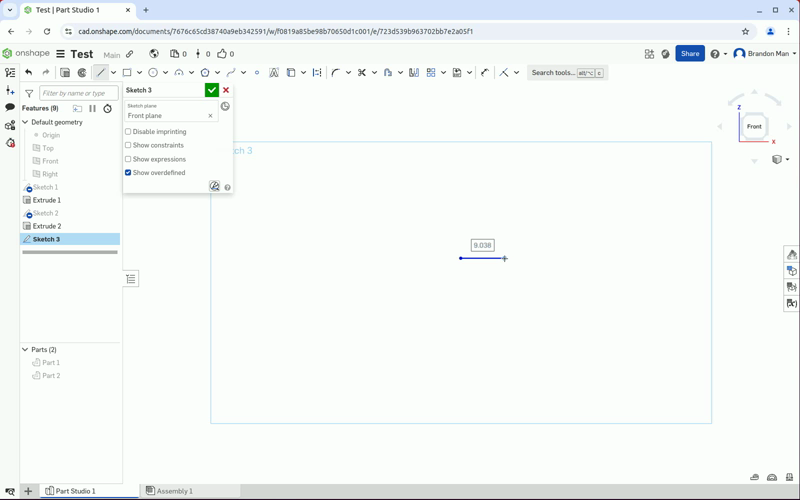
mouse_move(534, 258)
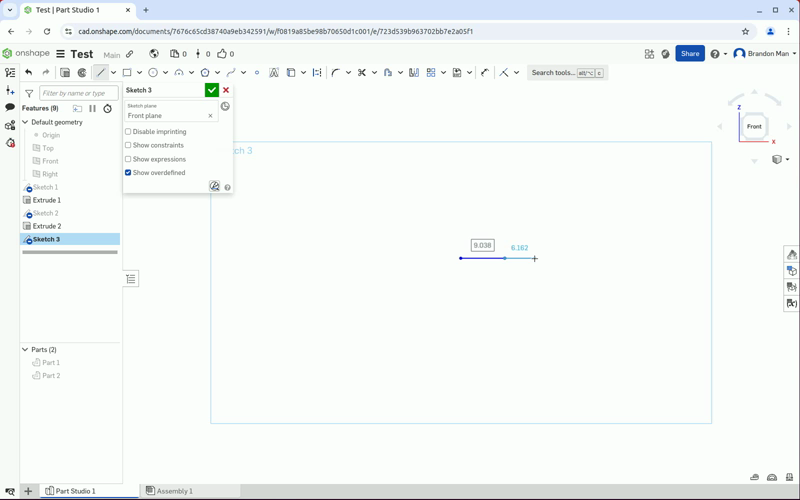
mouse_move(460, 232)
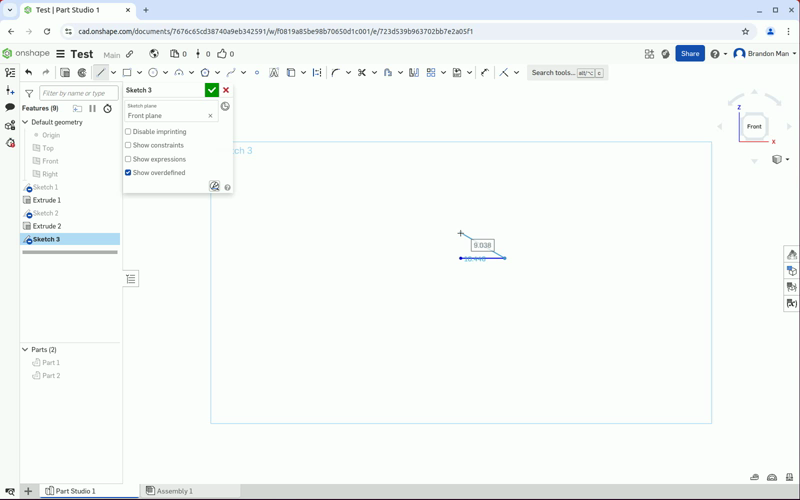
click(460, 232)
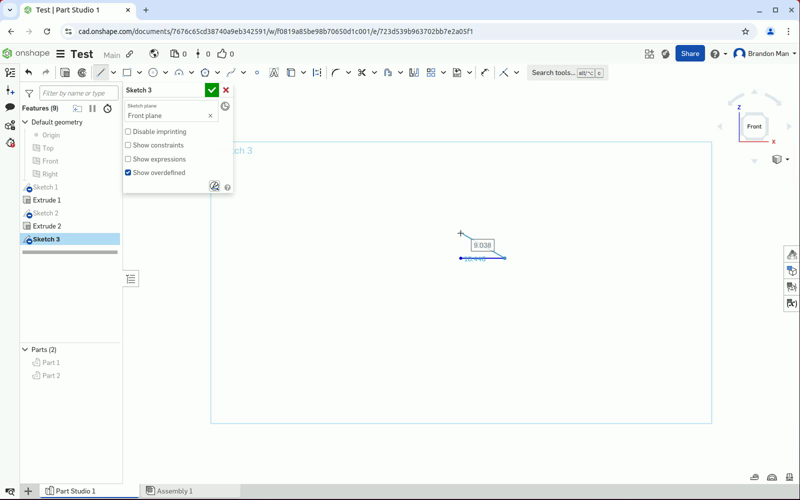
key_up(shift)
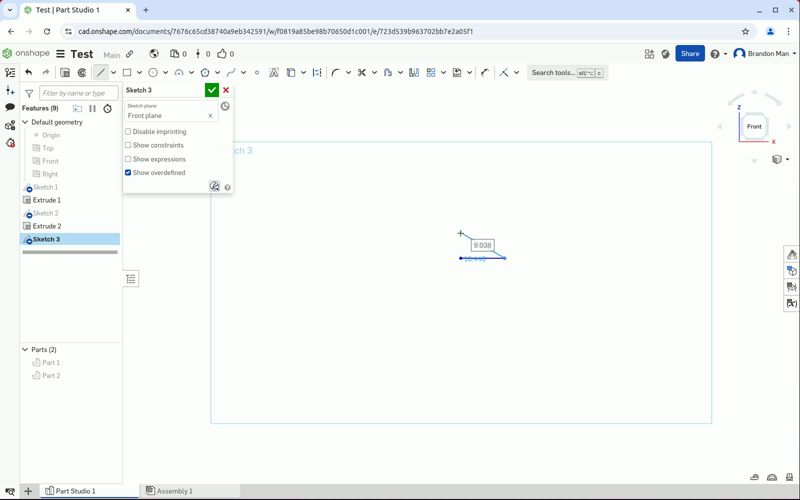
mouse_move(490, 232)
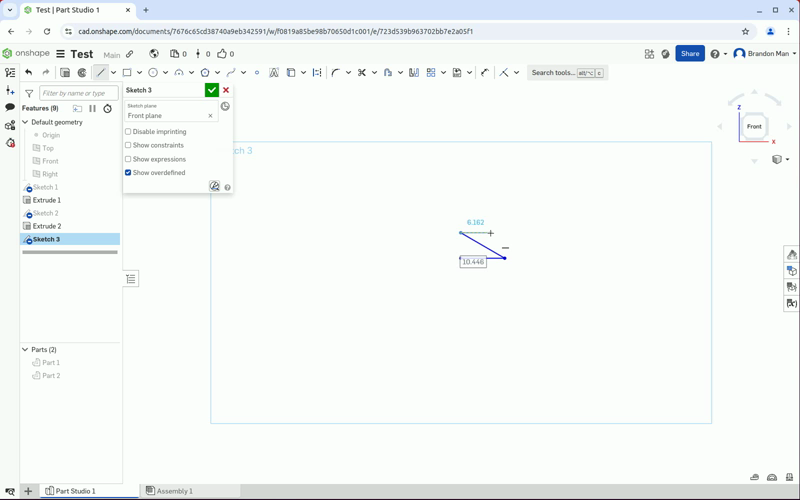
key_down(shift)
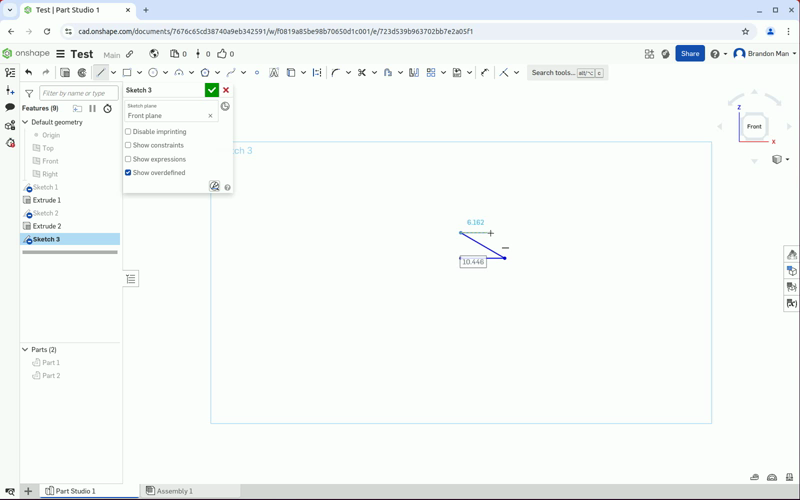
mouse_move(460, 258)
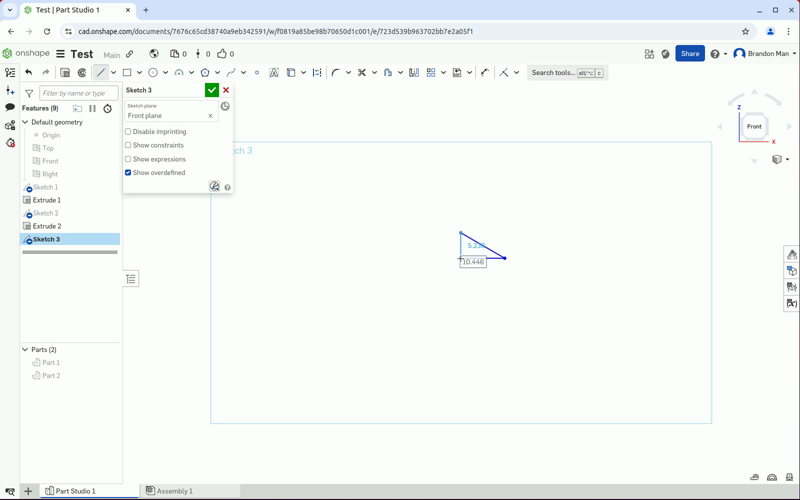
key_up(shift)
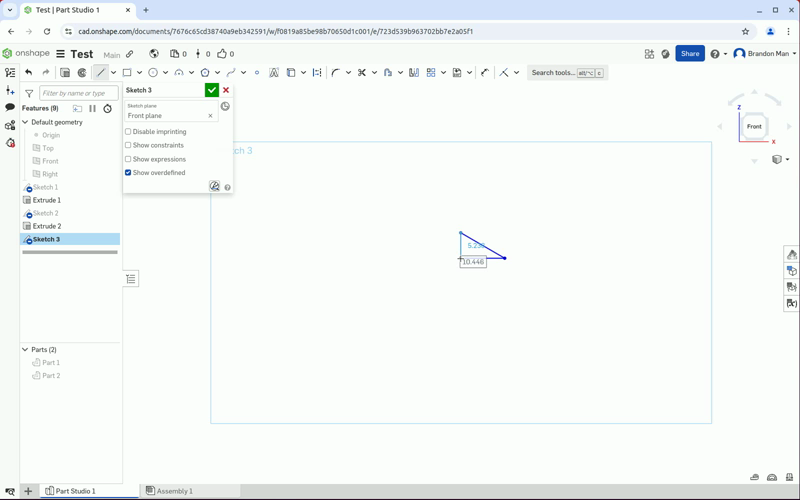
click(460, 258)
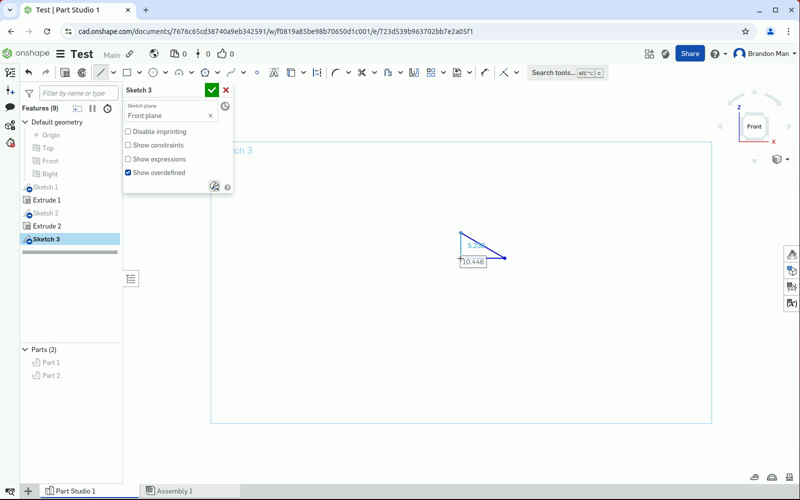
key(esc)
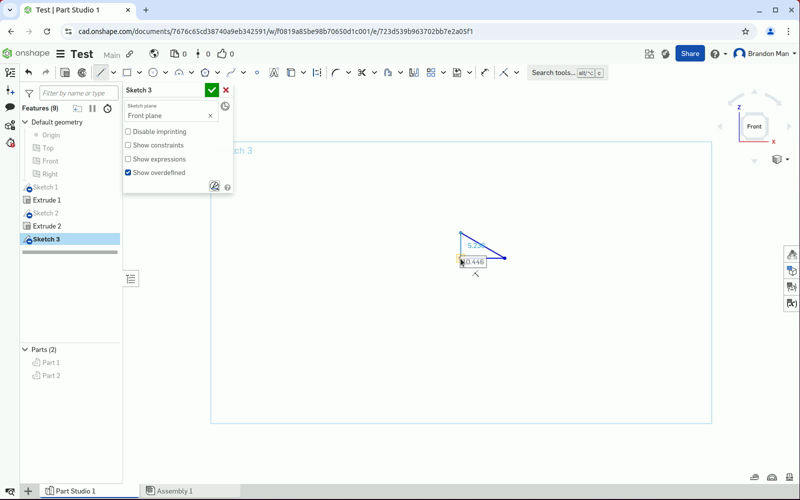
mouse_move(464, 251)
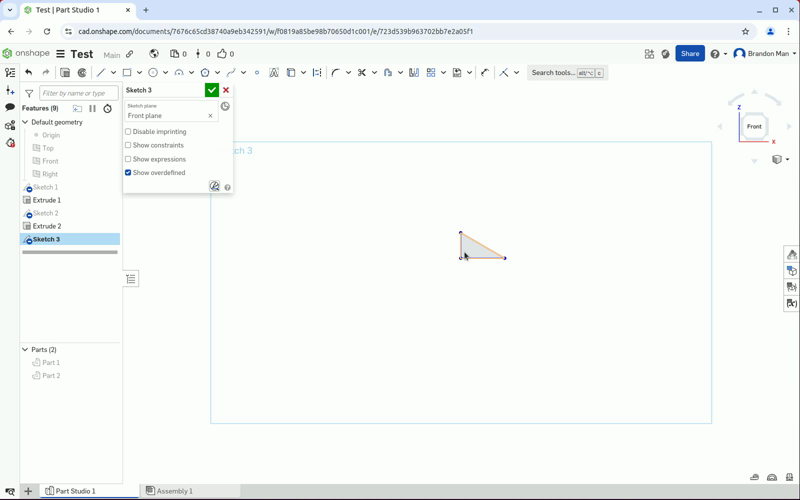
scroll(6)
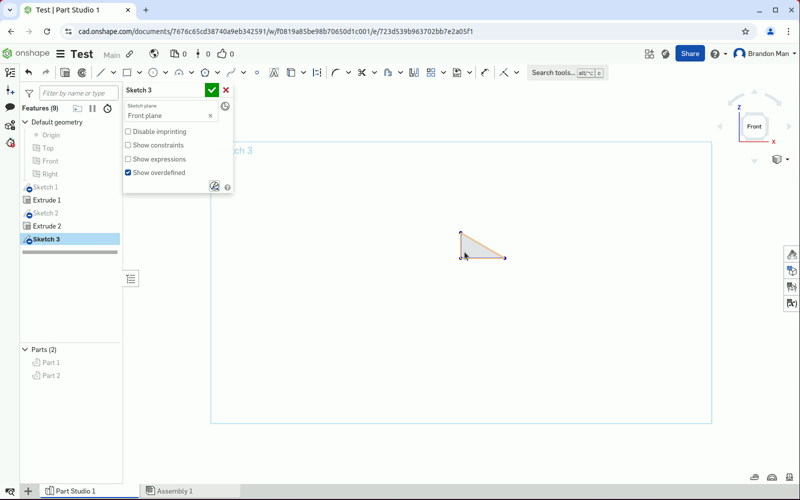
scroll(6)
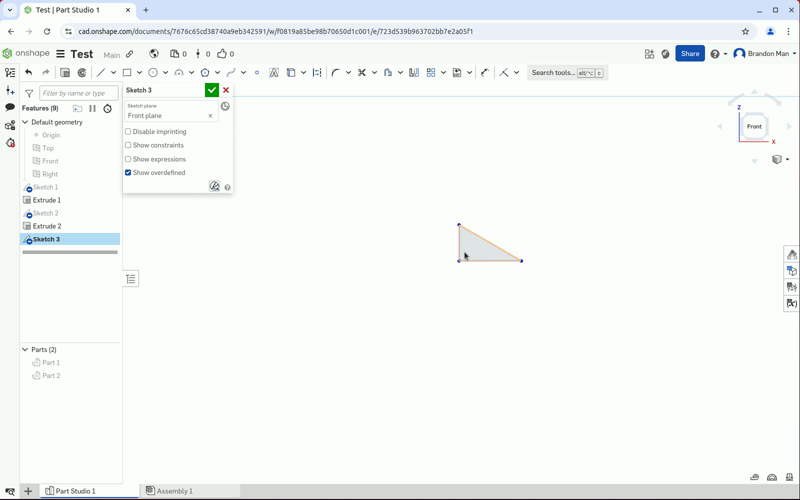
scroll(6)
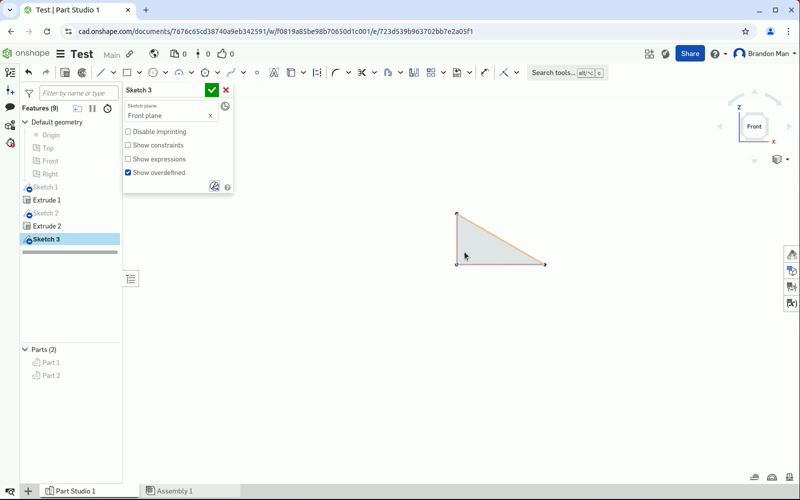
scroll(6)
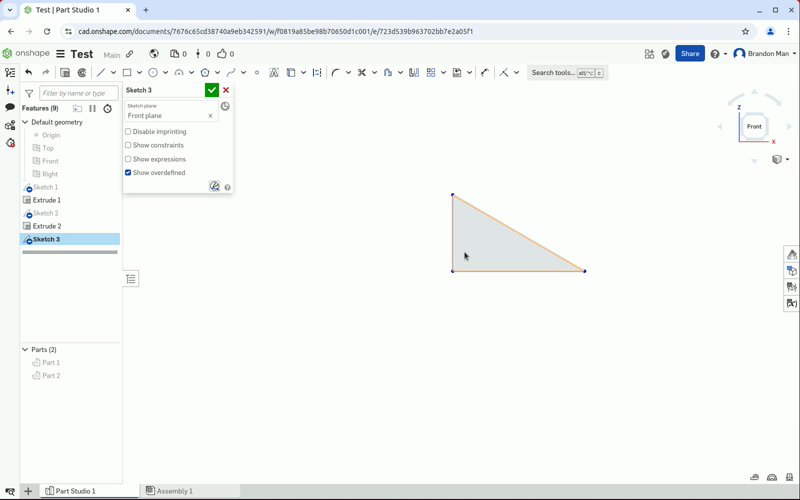
scroll(6)
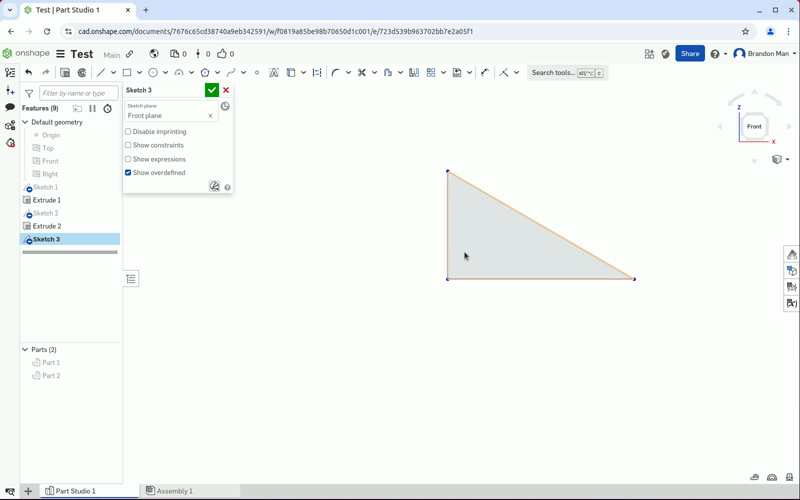
scroll(6)
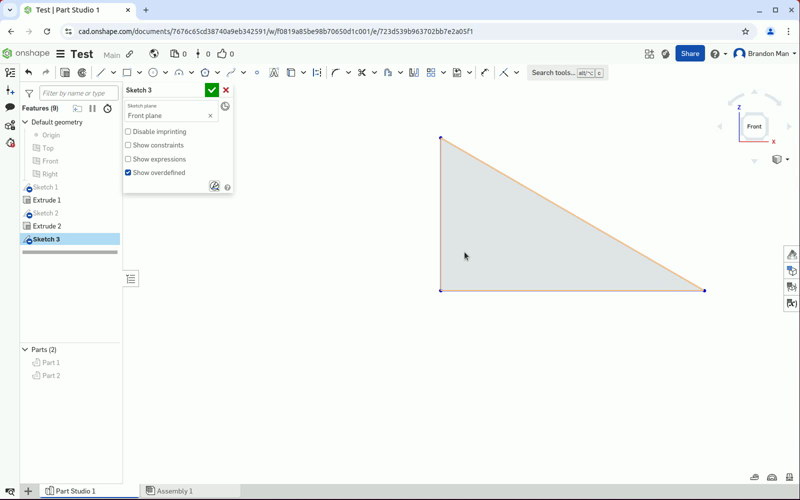
scroll(6)
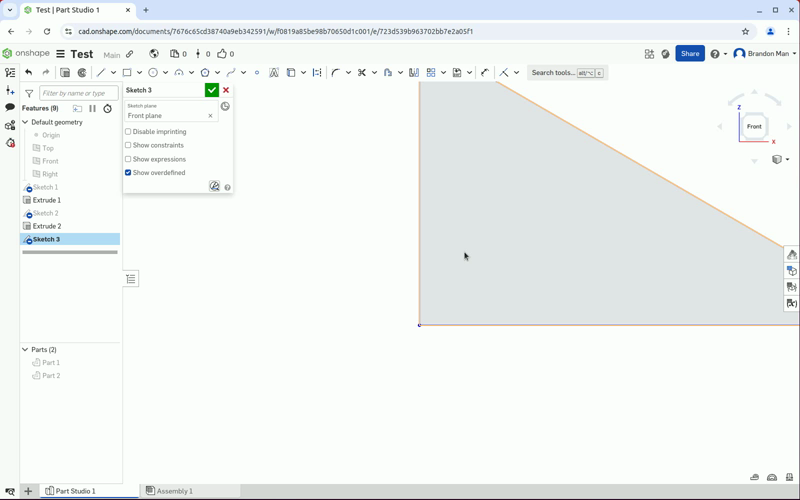
click(464, 251)
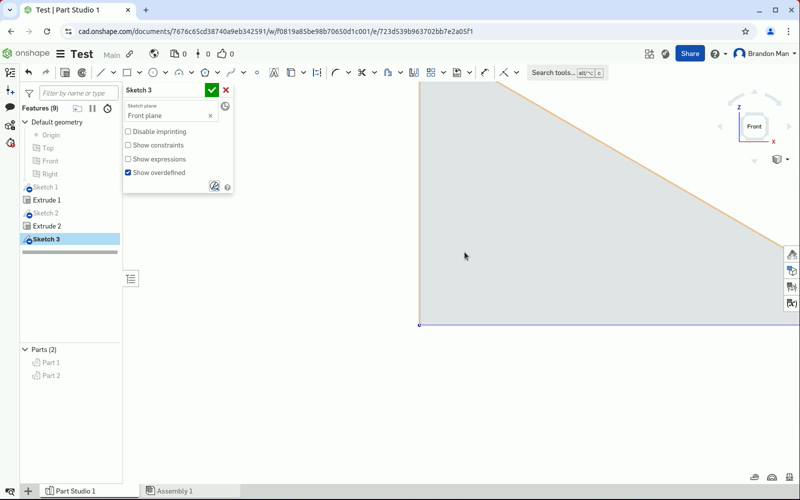
scroll(-6)
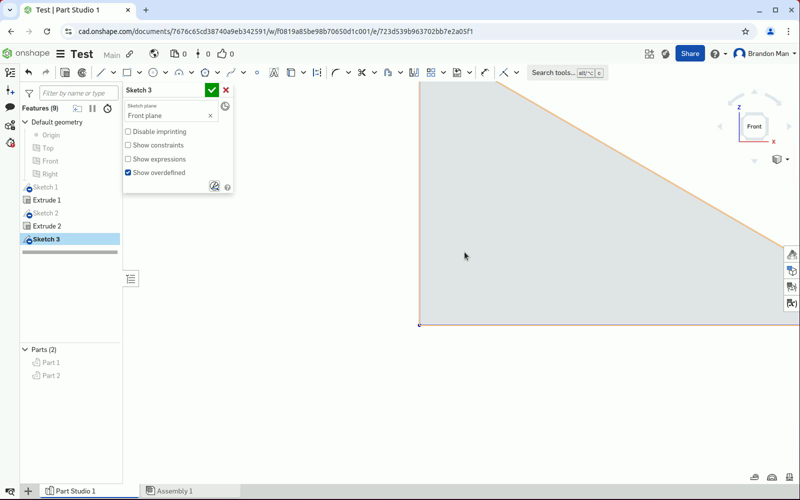
scroll(-6)
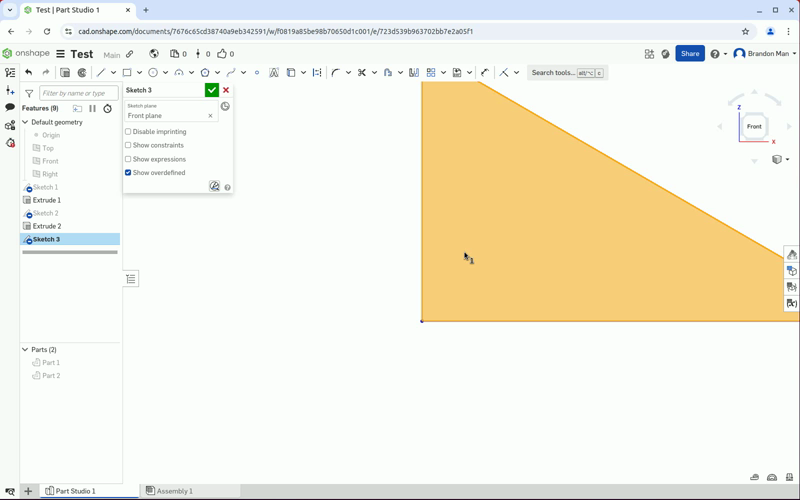
scroll(-6)
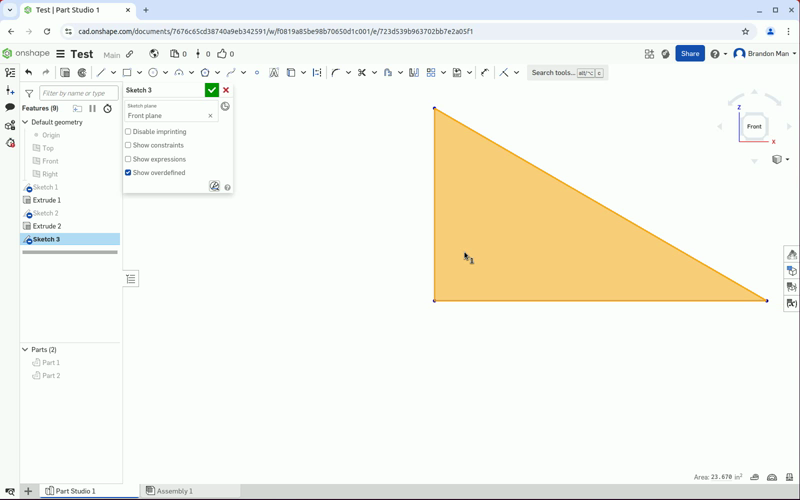
scroll(-6)
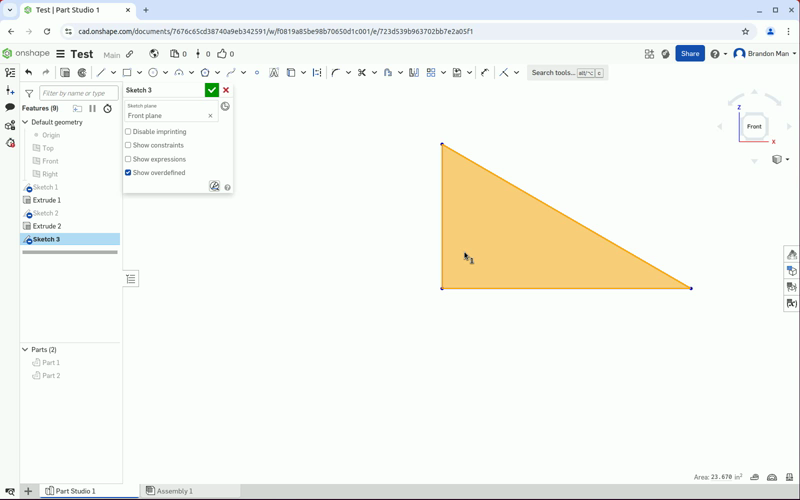
scroll(-6)
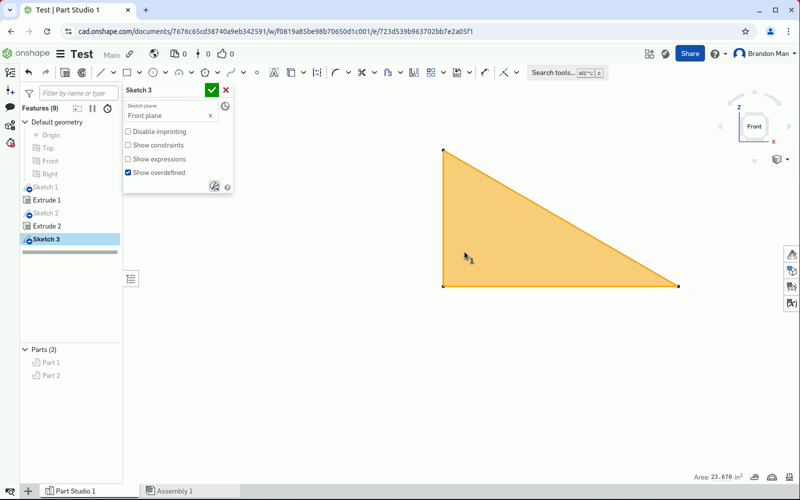
scroll(-6)
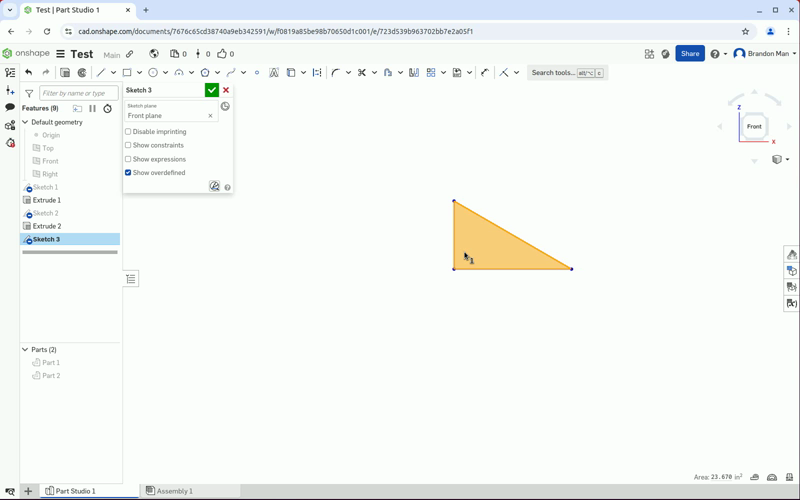
scroll(-6)
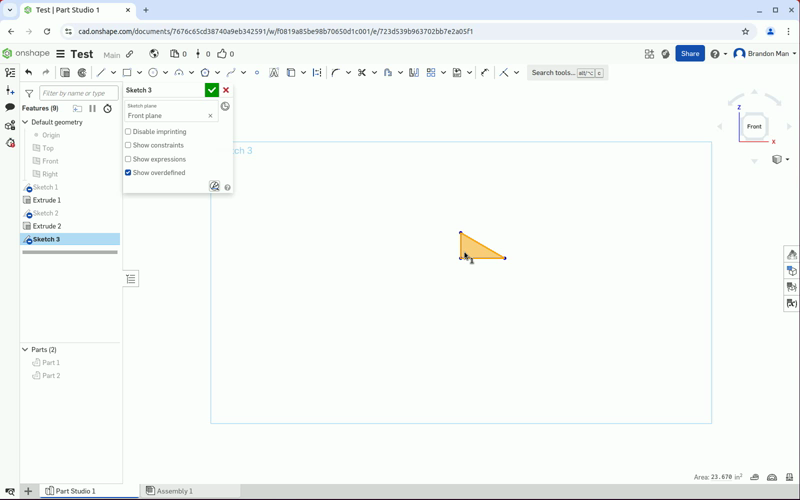
mouse_move(73, 352)
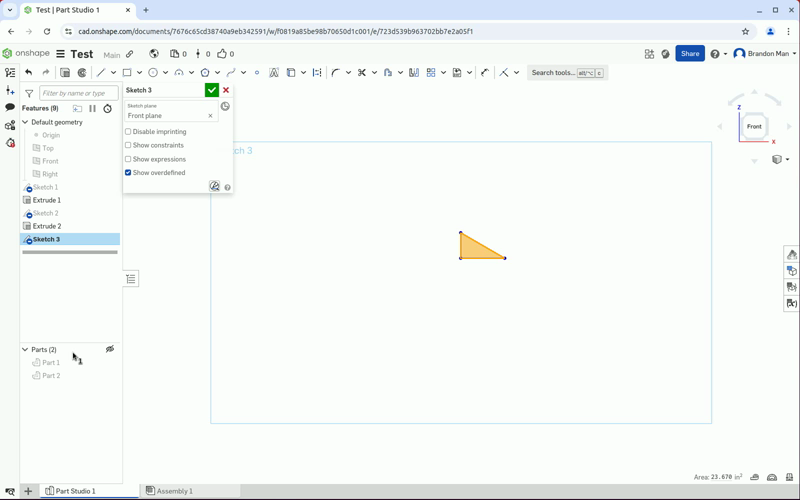
key(shift+y)
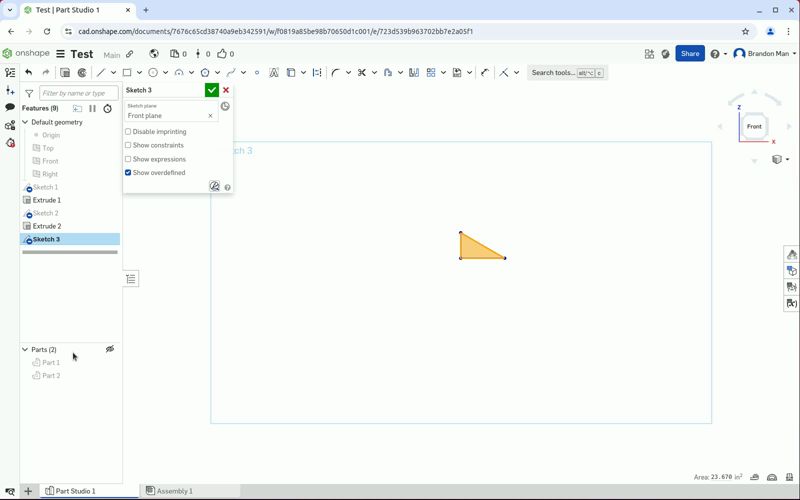
key(shift+e)
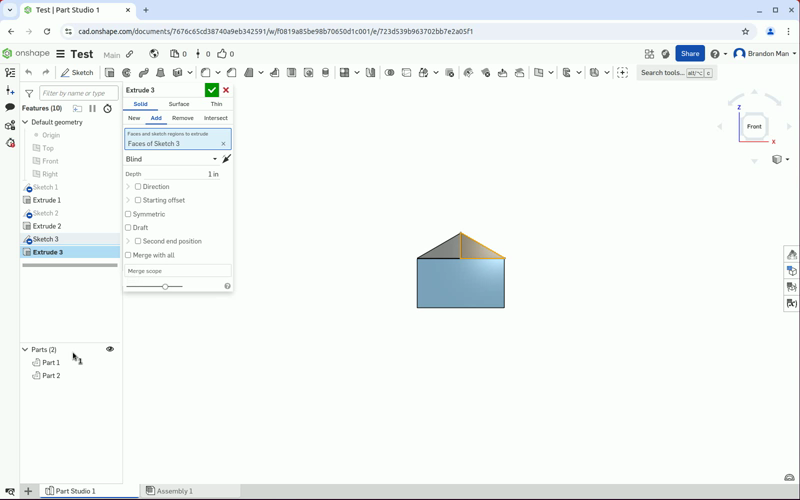
mouse_move(143, 106)
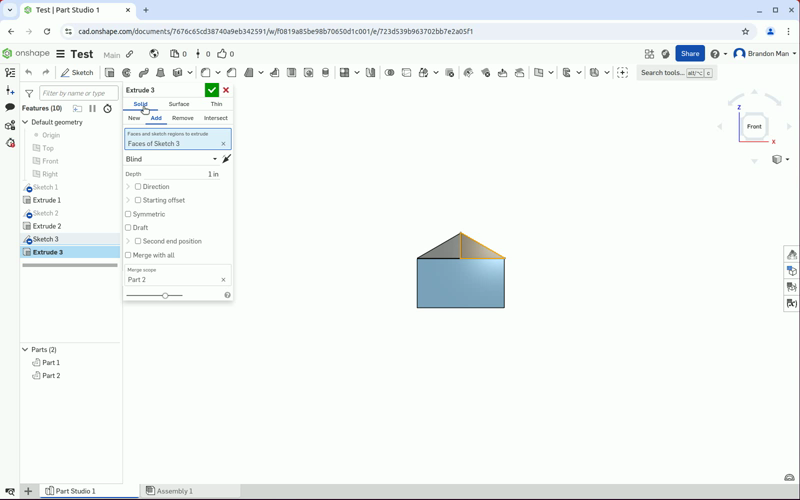
click(143, 106)
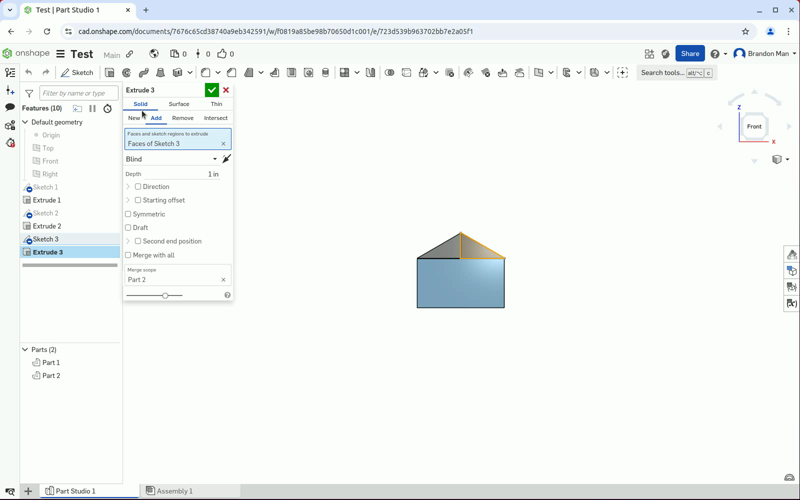
mouse_move(137, 120)
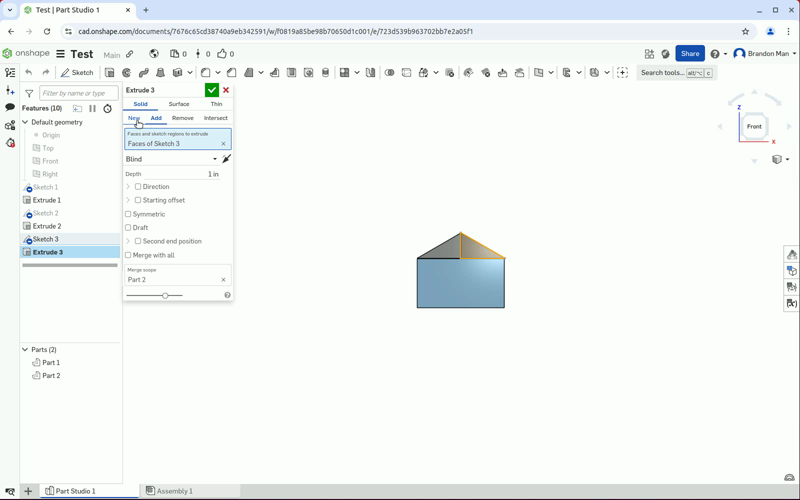
click(137, 120)
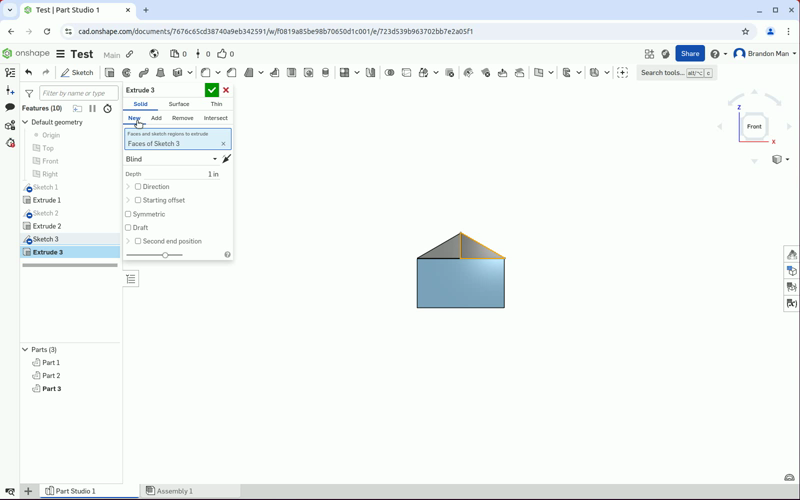
key(tab, 4)
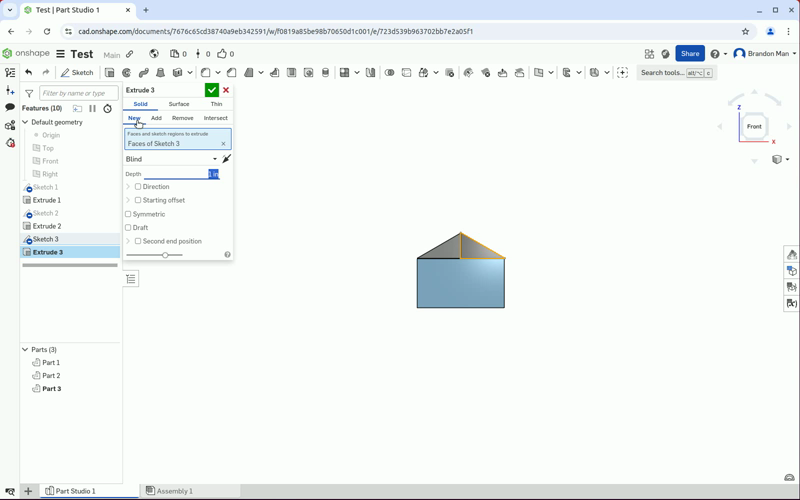
text(-0.722)
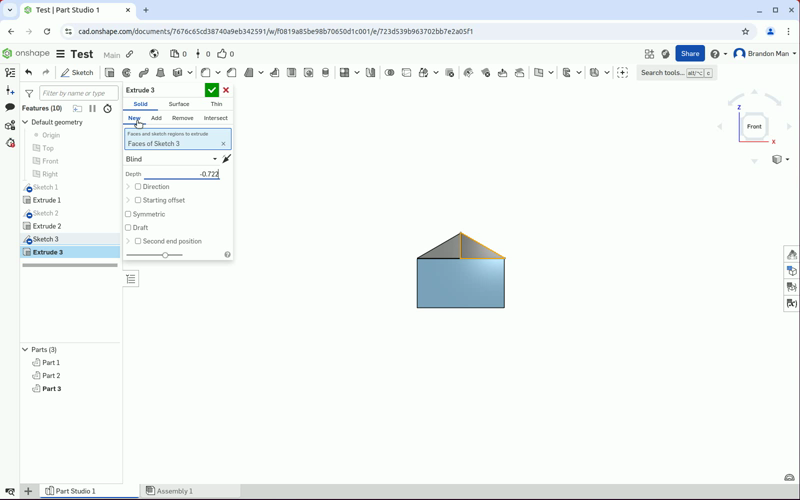
key(enter)
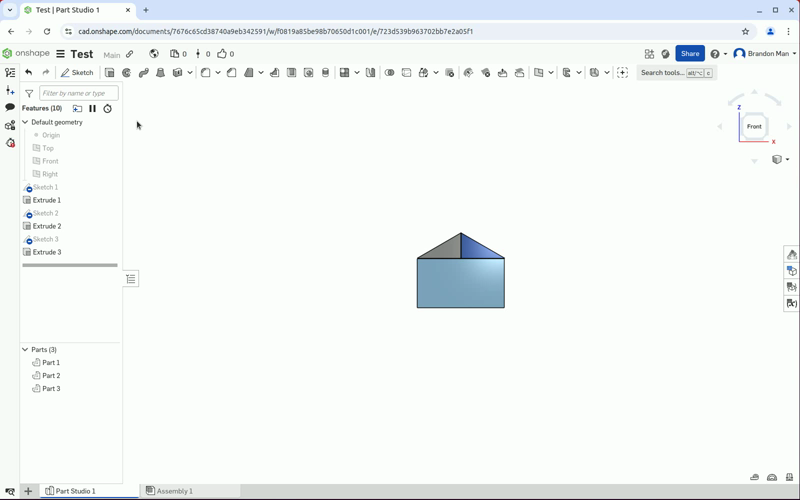
key(shift+h)
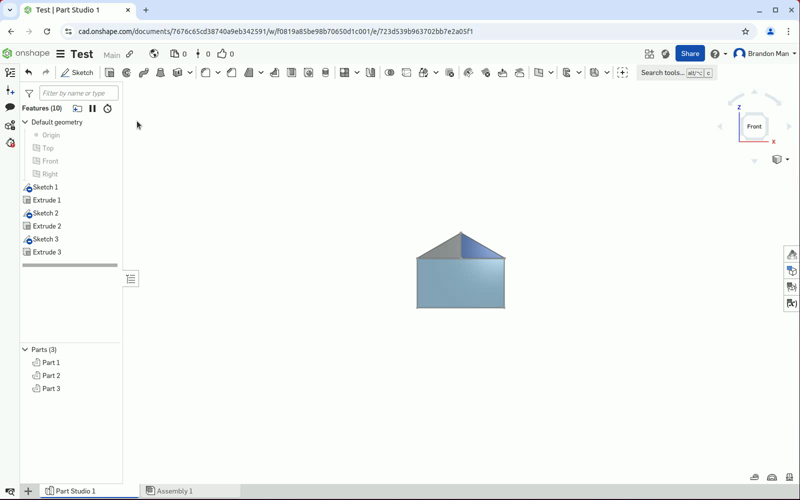
key(shift+h)
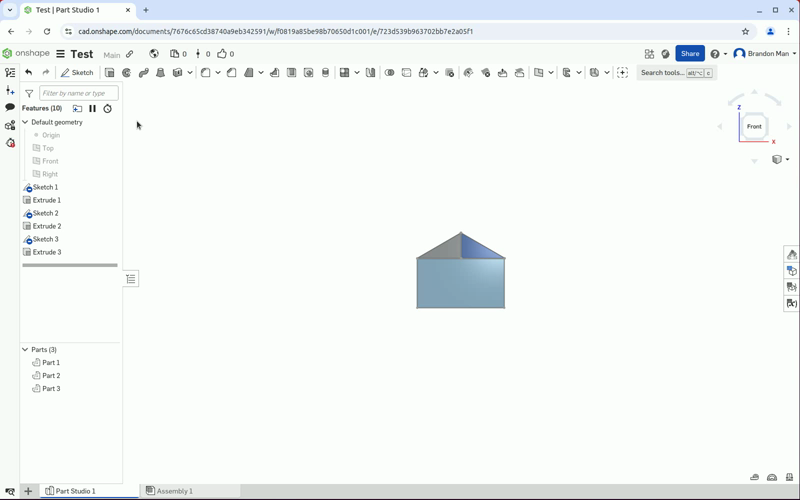
key(shift+7)
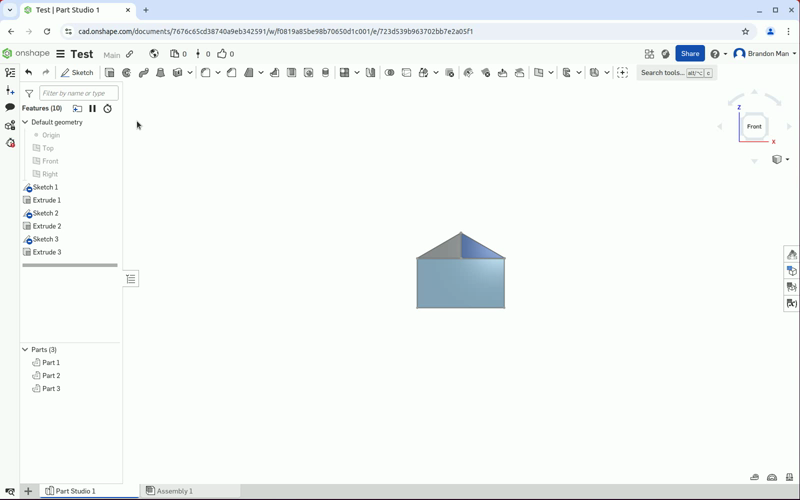
key(left, 2)
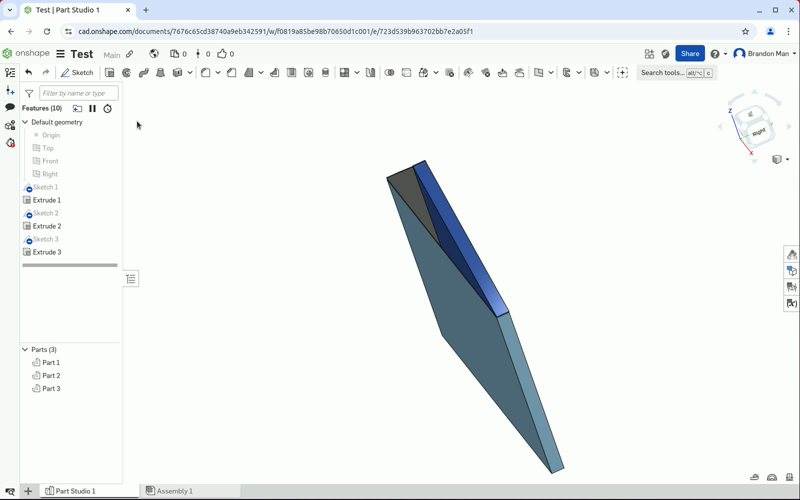
key(down, 2)
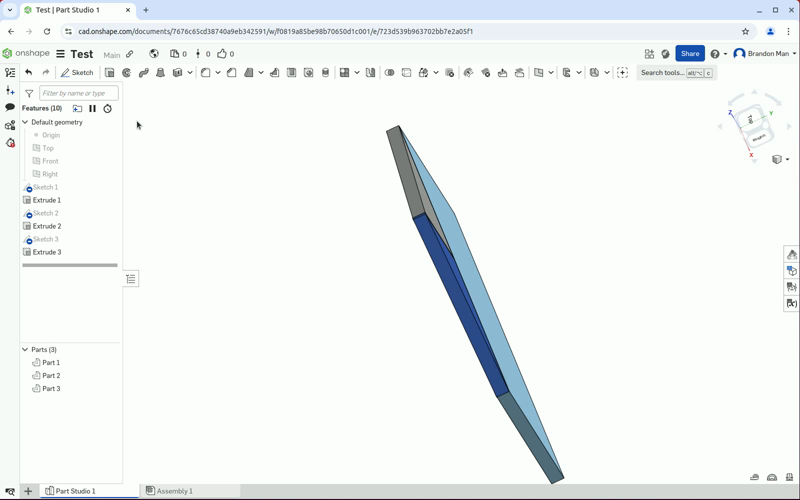
key(up, 2)
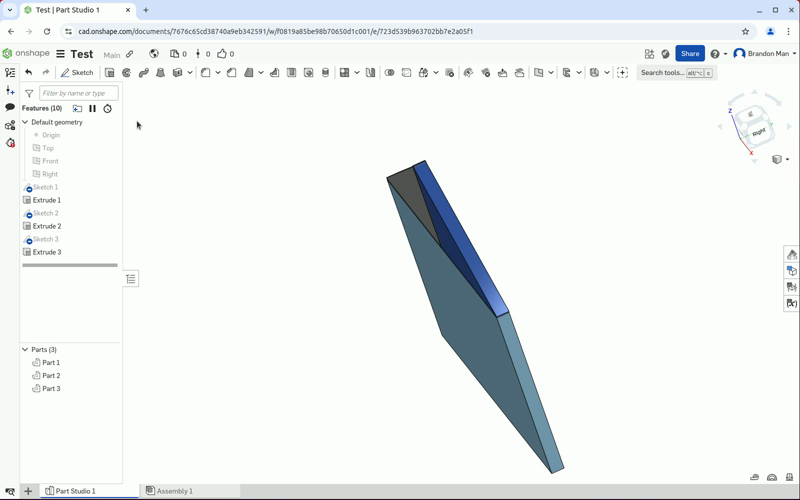
key(right, 2)
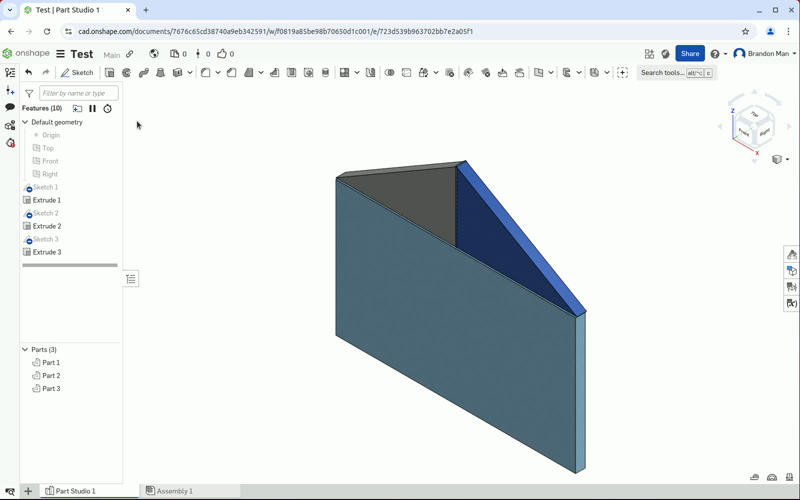
mouse_move(73, 189)
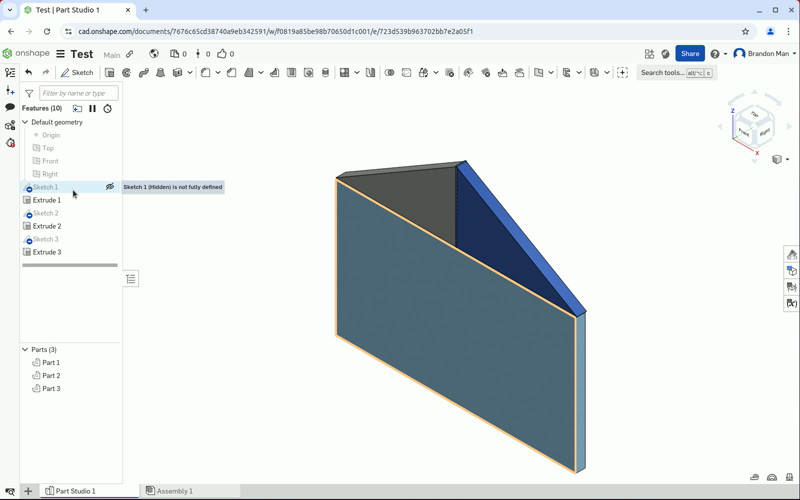
click(73, 189)